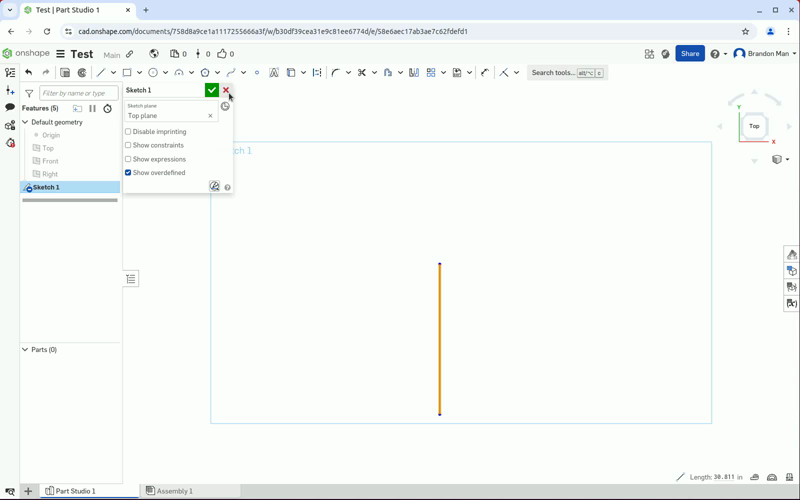
key(shift+h)
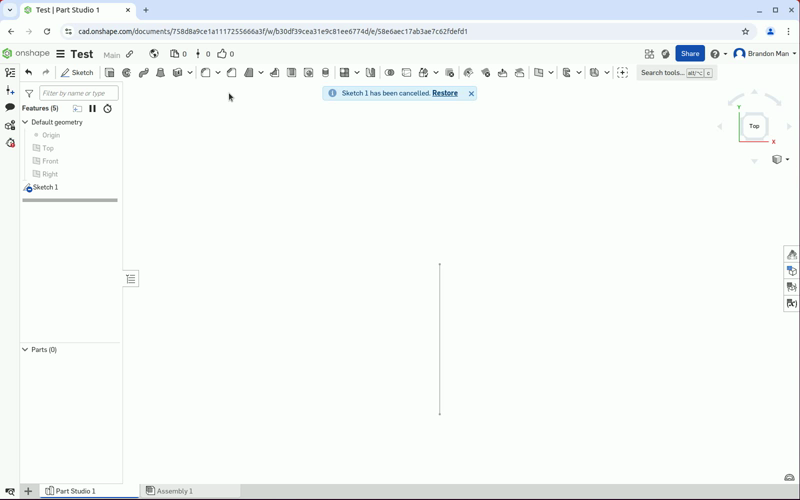
key(shift+s)
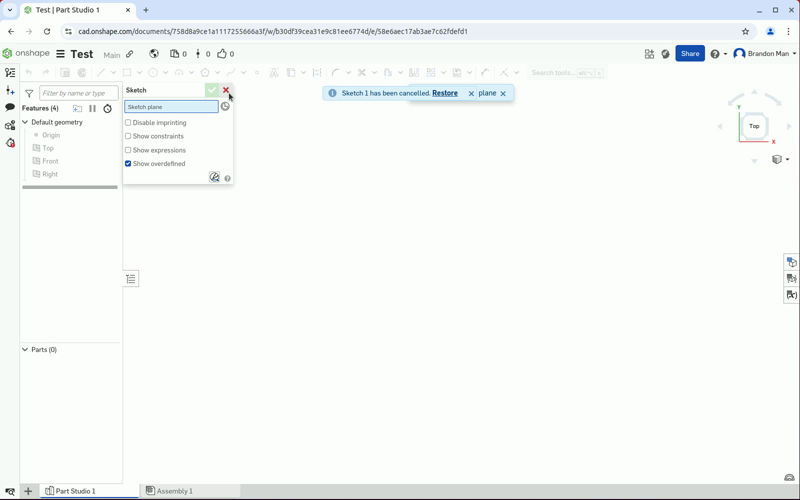
mouse_move(73, 150)
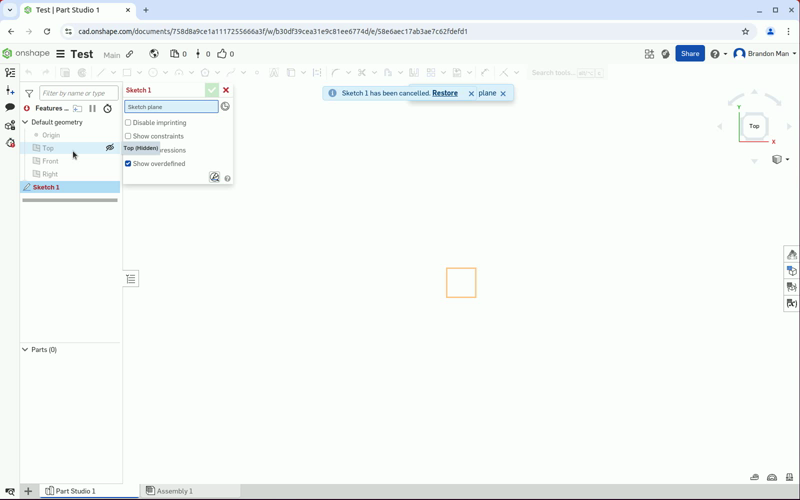
click(73, 150)
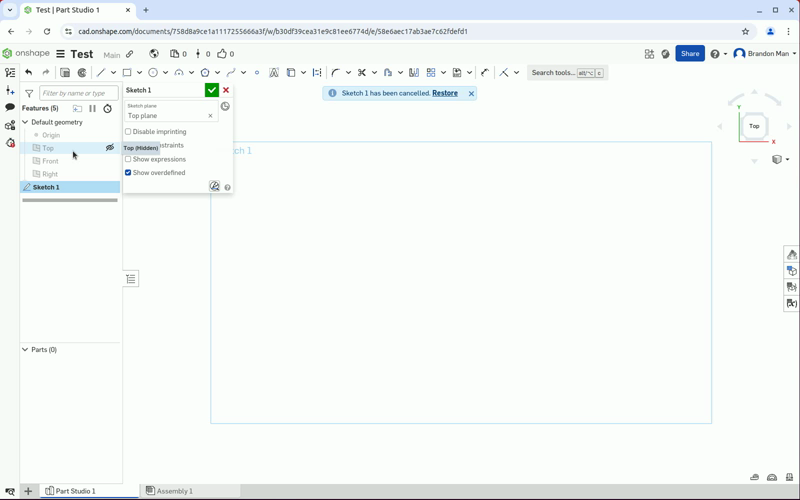
mouse_move(73, 352)
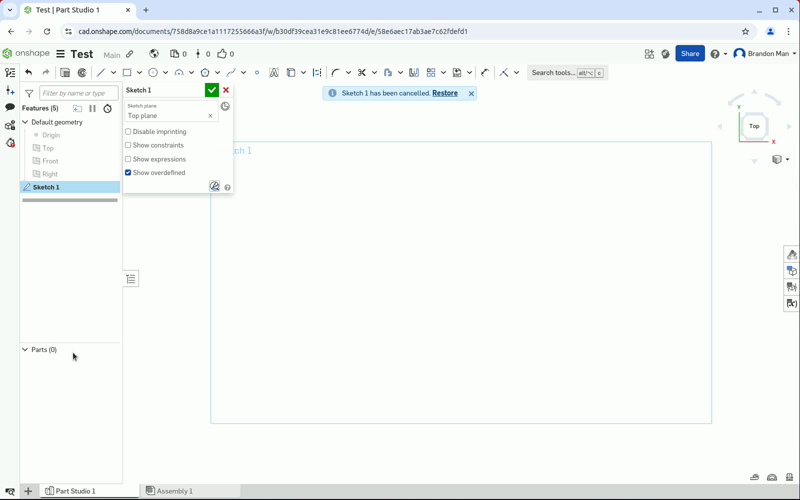
key(y)
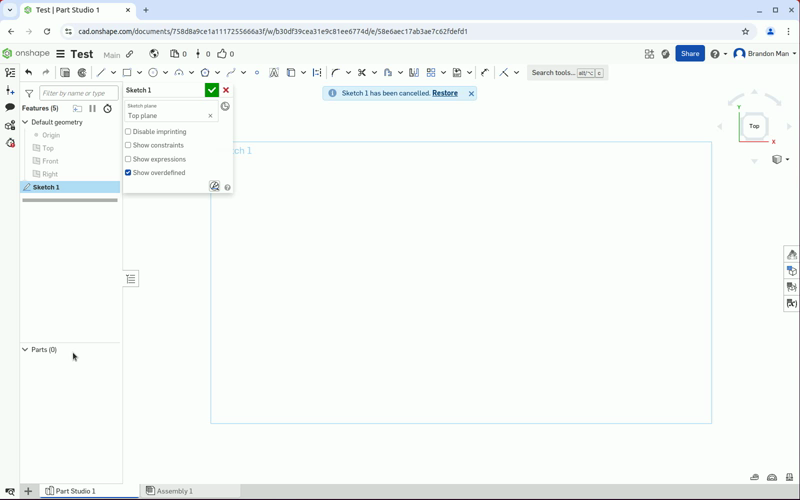
key(l)
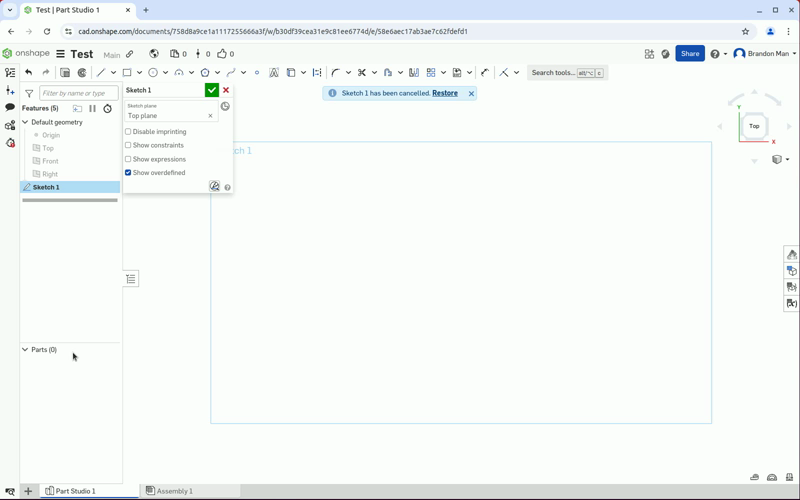
key_down(shift)
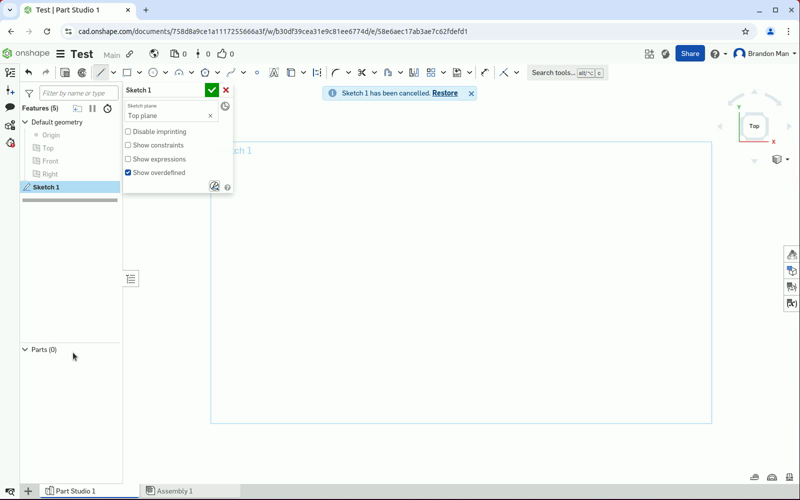
mouse_move(348, 305)
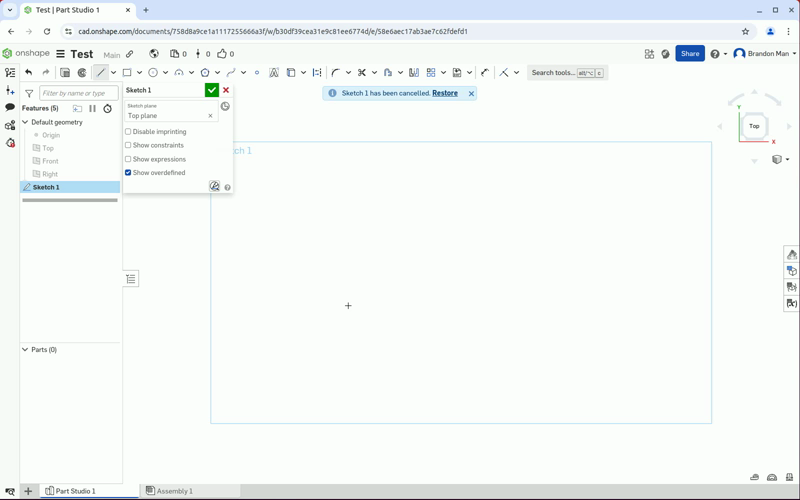
click(348, 305)
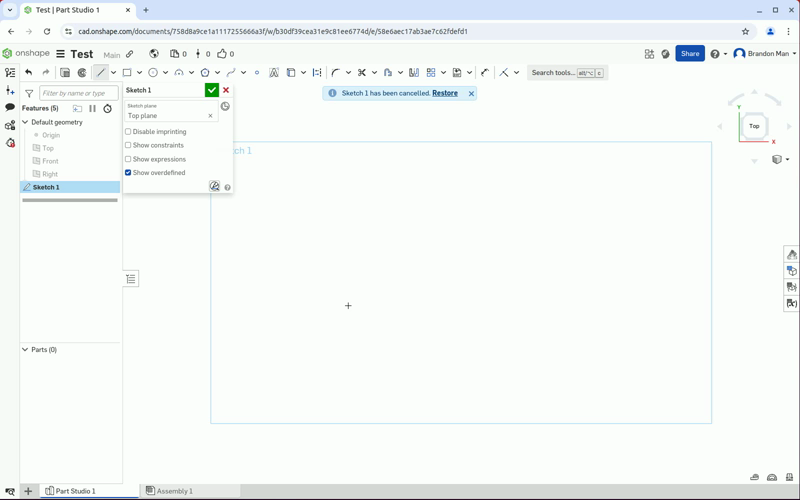
key_up(shift)
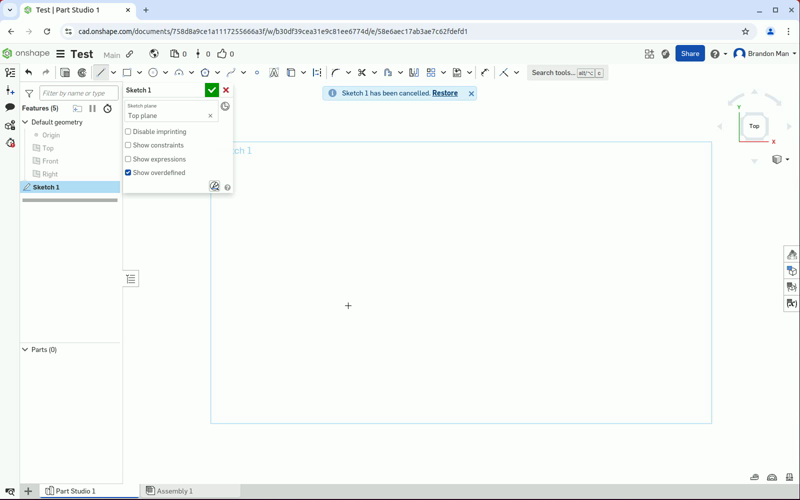
key_down(shift)
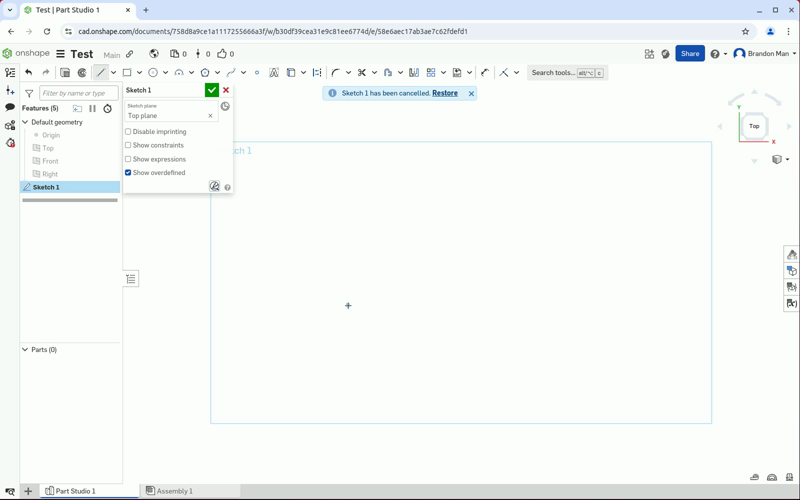
mouse_move(572, 305)
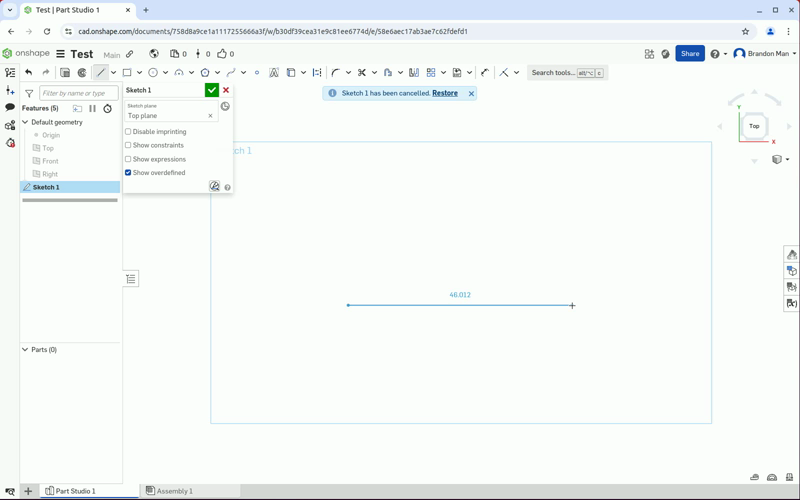
click(572, 305)
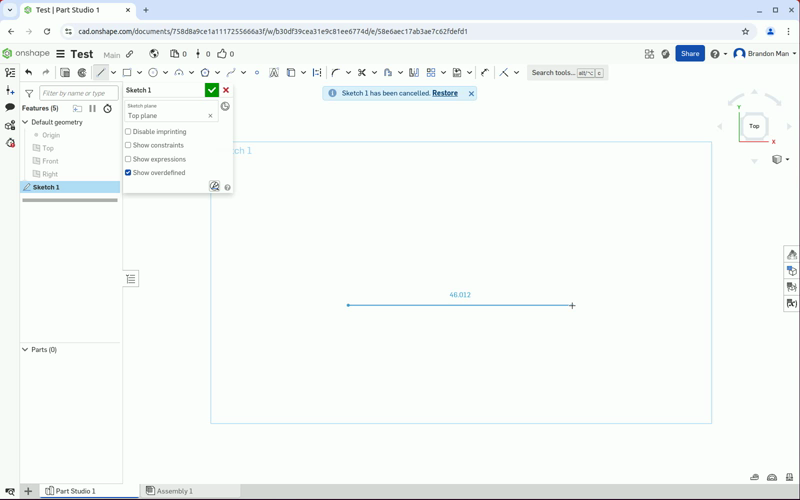
key_up(shift)
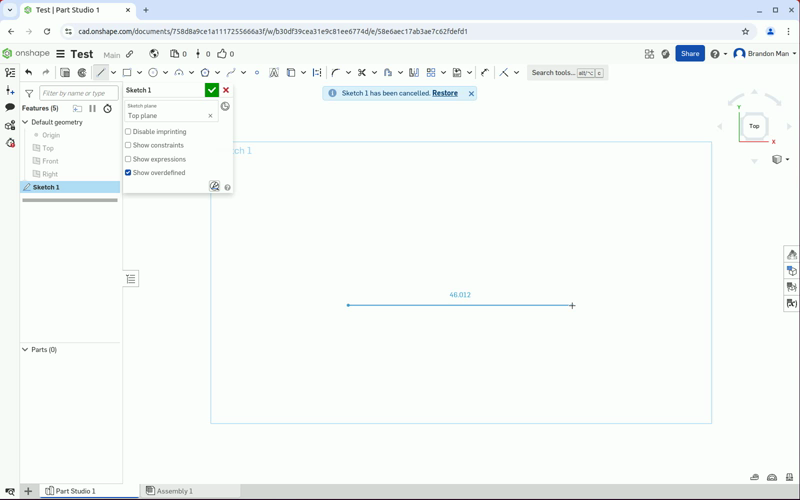
key_down(shift)
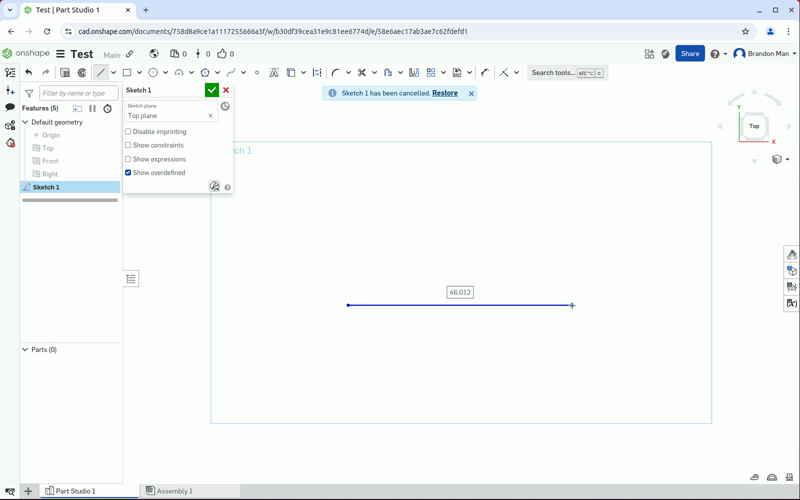
mouse_move(589, 305)
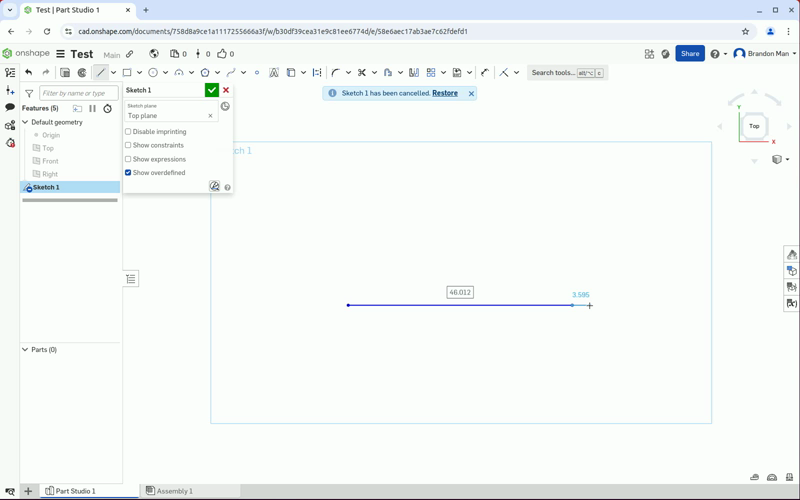
mouse_move(572, 260)
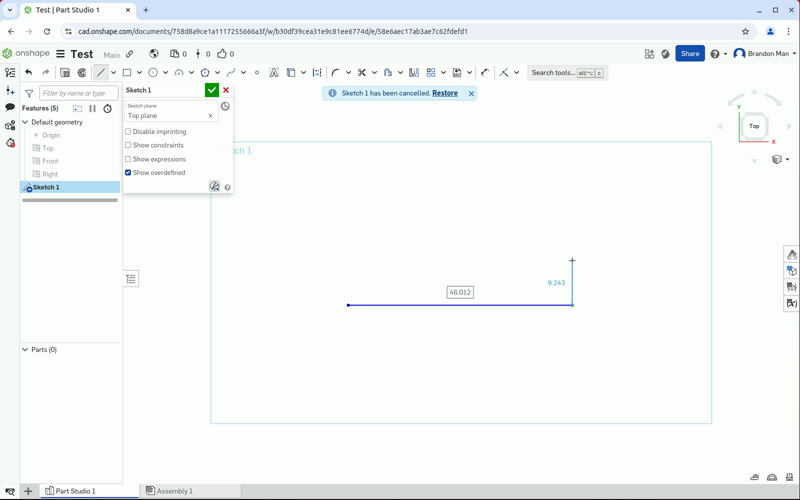
click(572, 260)
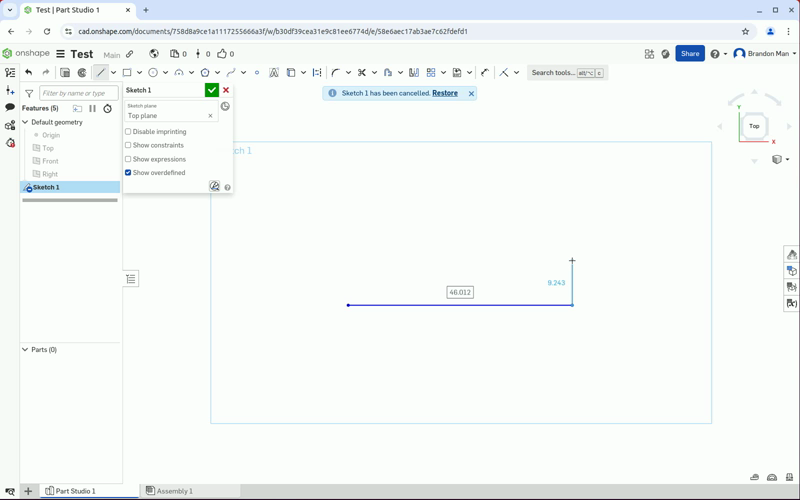
key_up(shift)
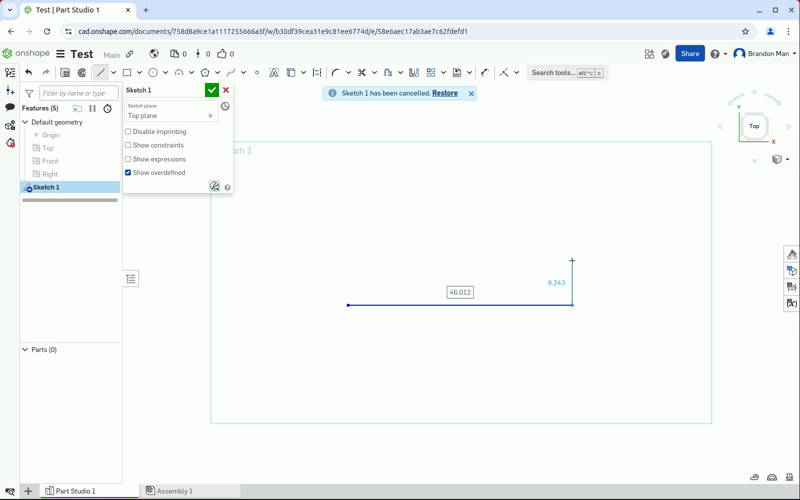
key_down(shift)
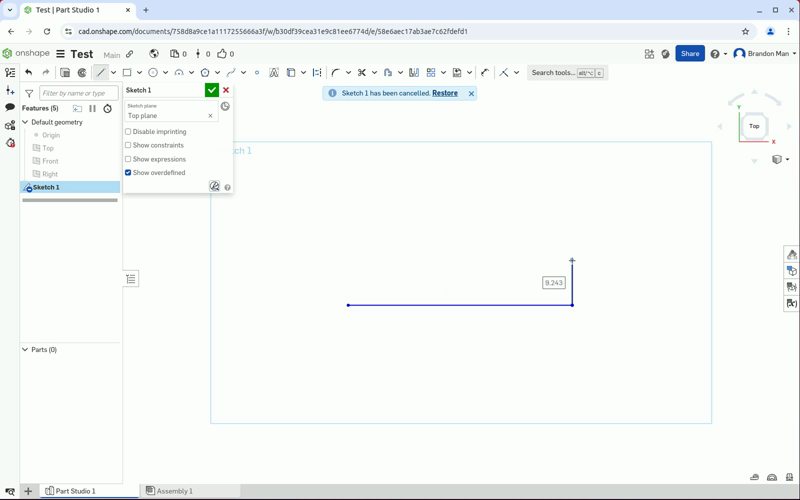
mouse_move(461, 260)
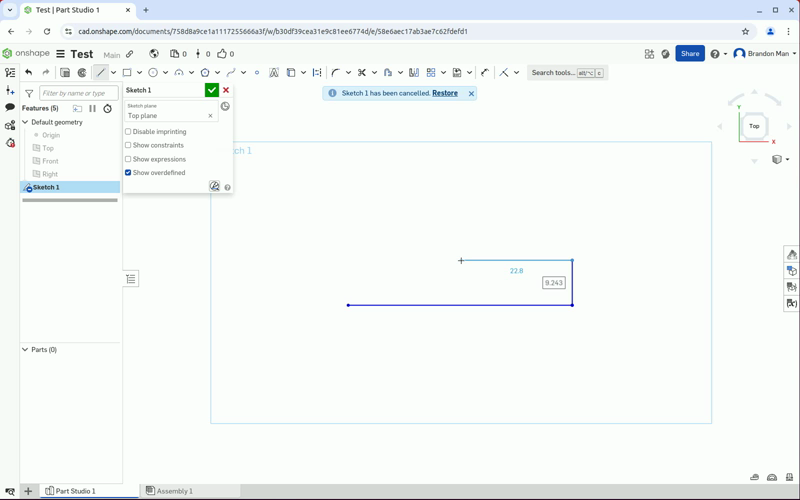
click(461, 260)
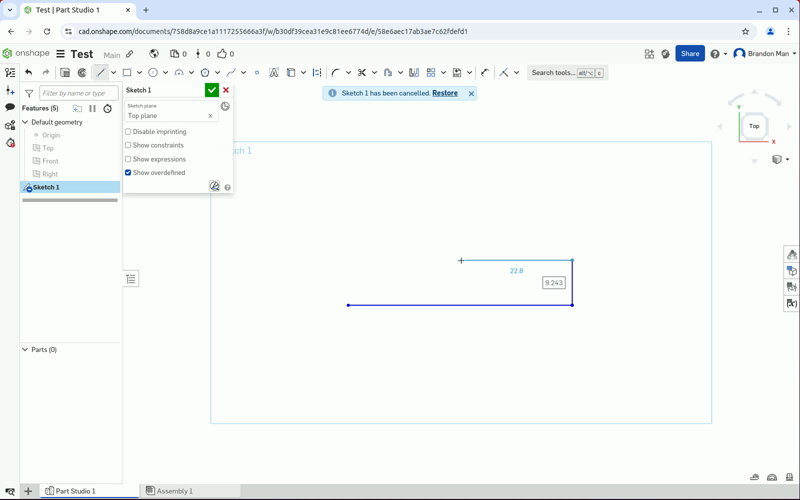
key_up(shift)
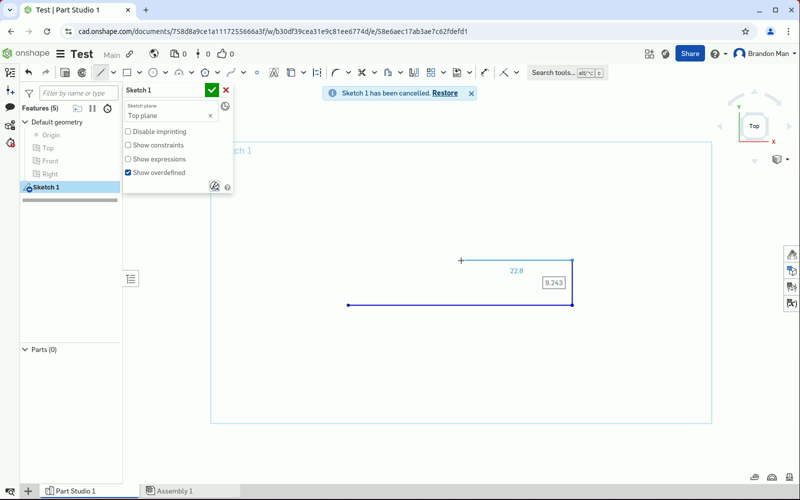
key_down(shift)
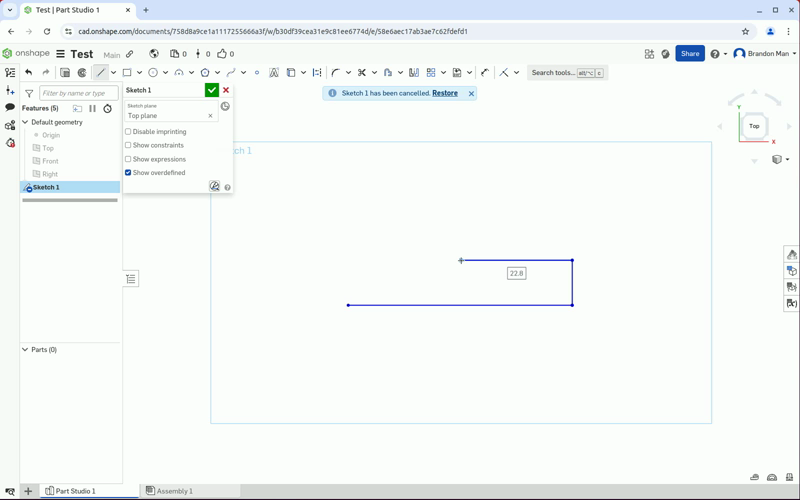
mouse_move(348, 260)
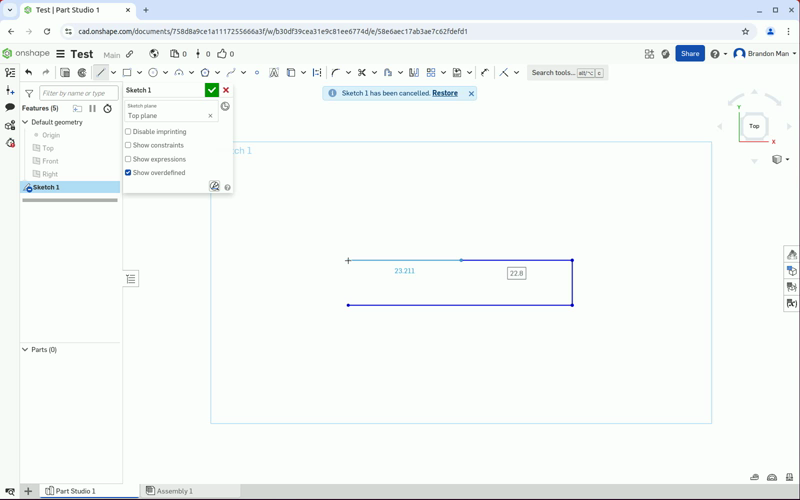
click(348, 260)
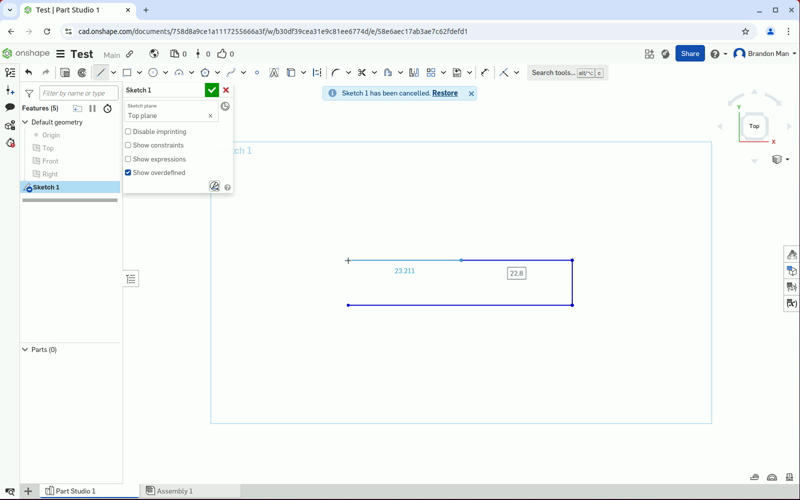
key_up(shift)
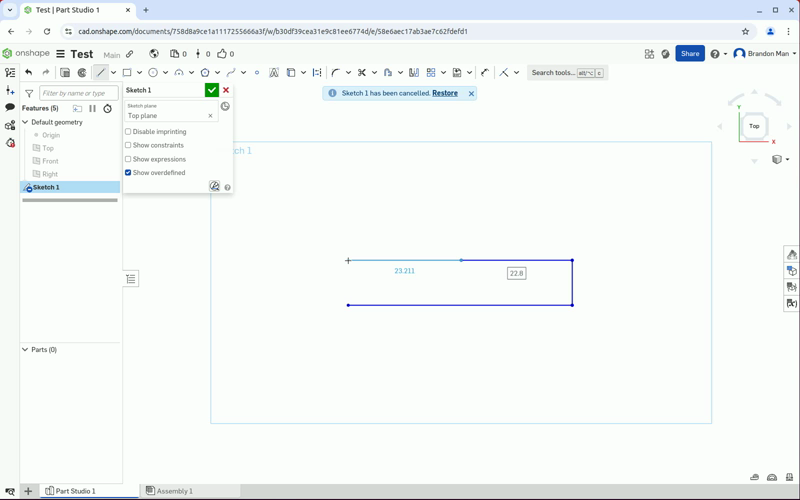
mouse_move(378, 260)
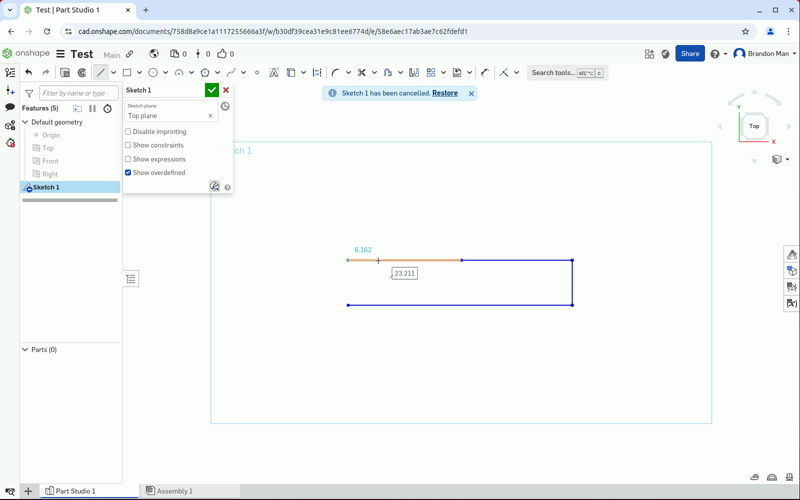
key_down(shift)
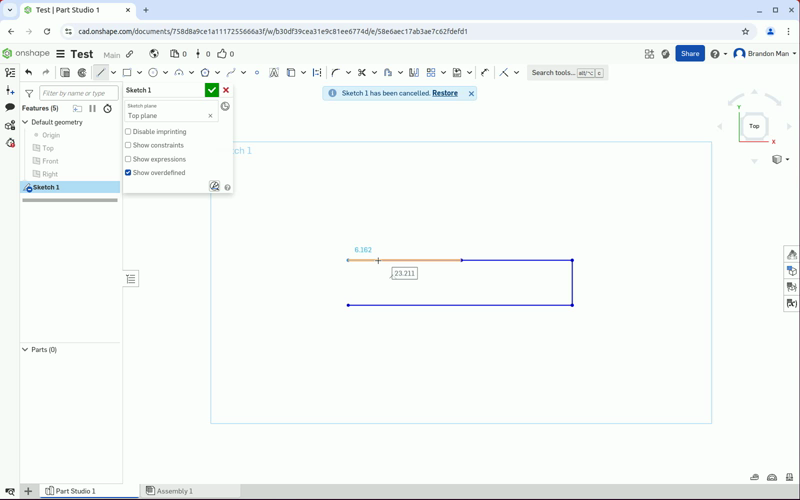
mouse_move(348, 305)
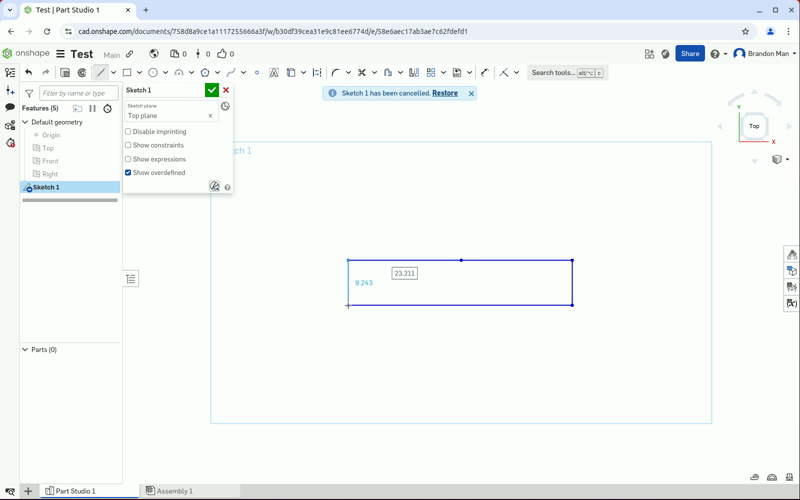
key_up(shift)
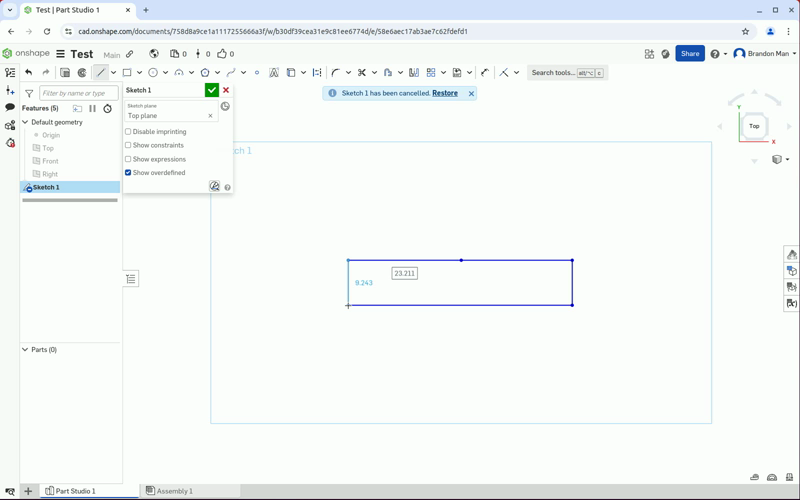
click(348, 305)
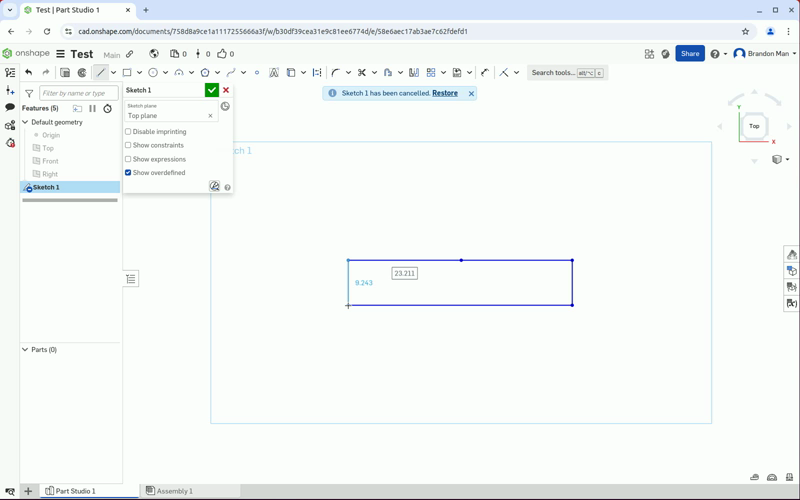
key(esc)
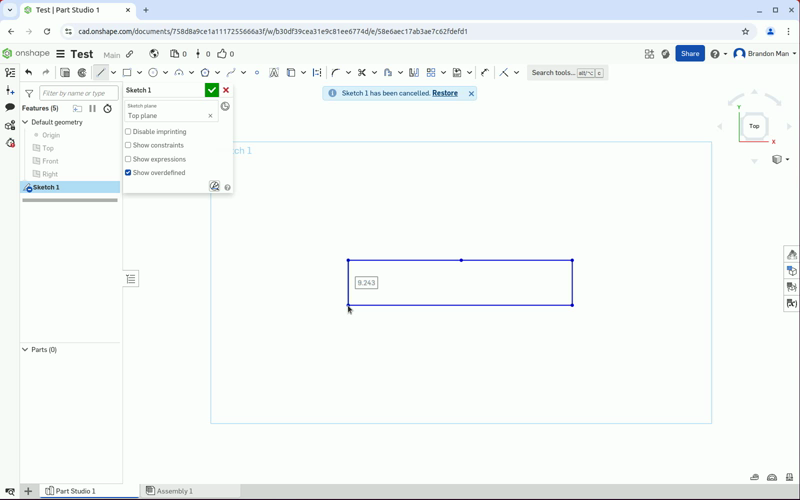
mouse_move(366, 271)
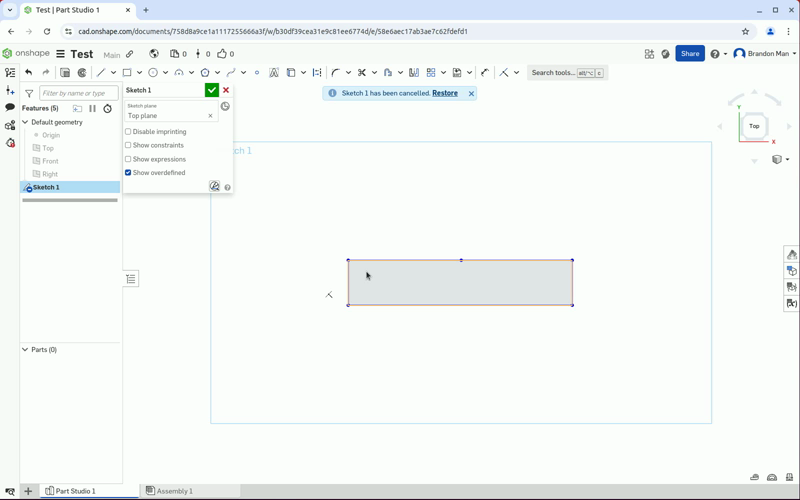
click(366, 271)
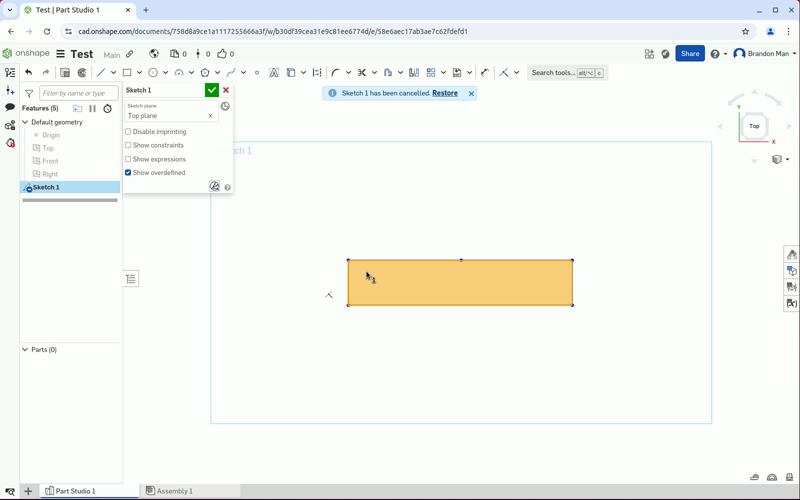
mouse_move(73, 352)
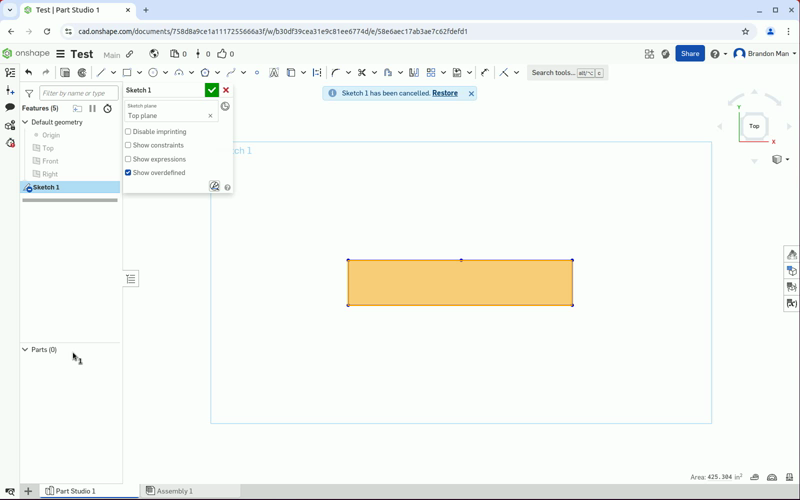
key(shift+y)
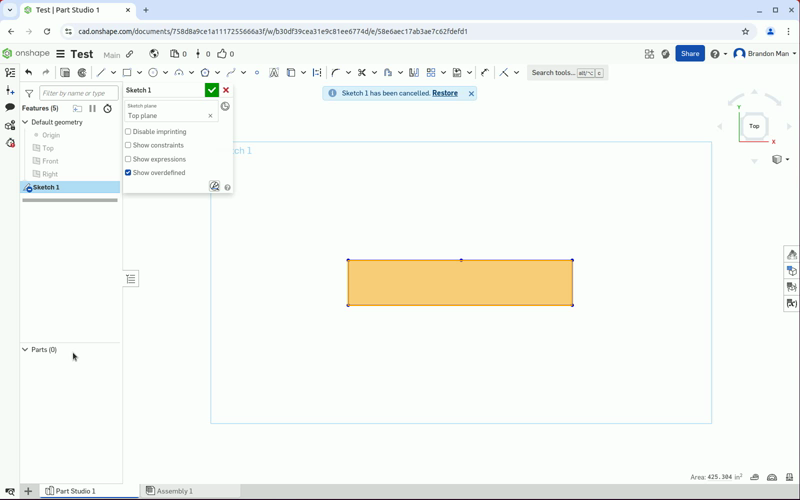
key(shift+e)
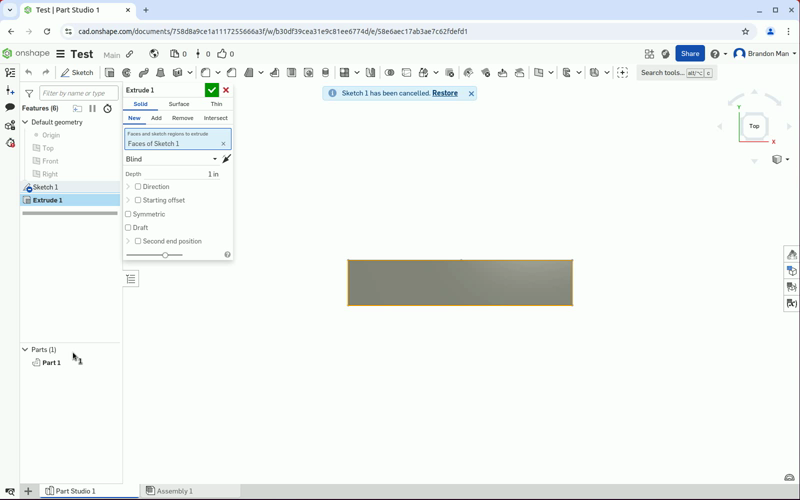
mouse_move(143, 106)
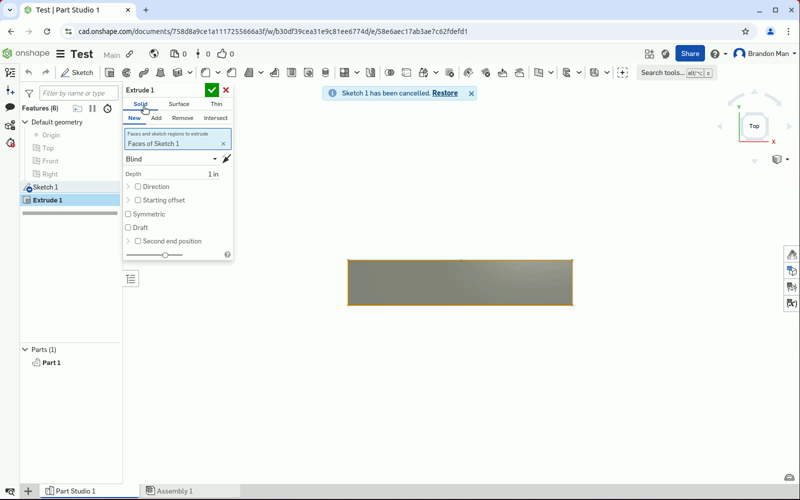
click(143, 106)
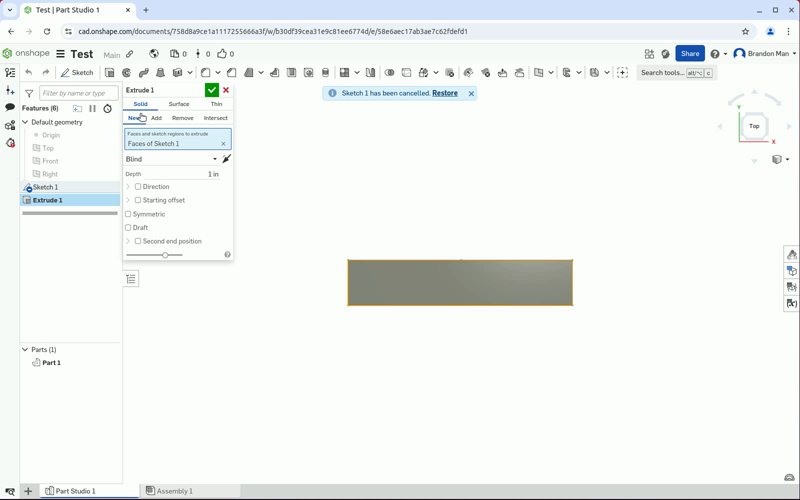
mouse_move(137, 120)
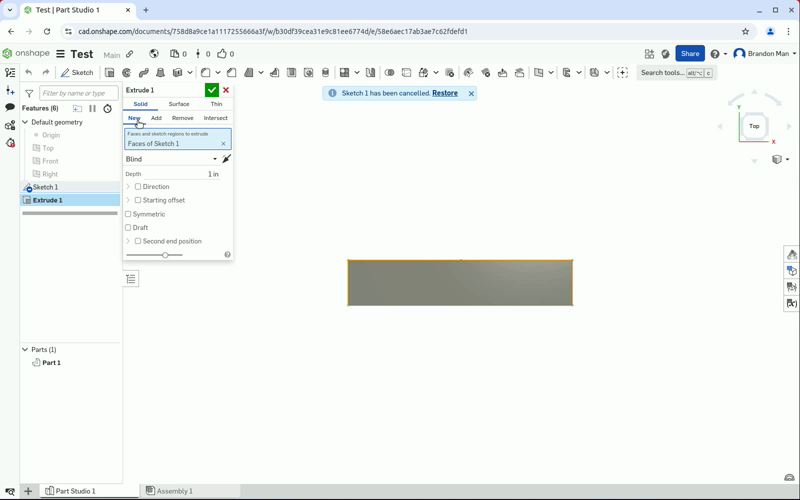
click(137, 120)
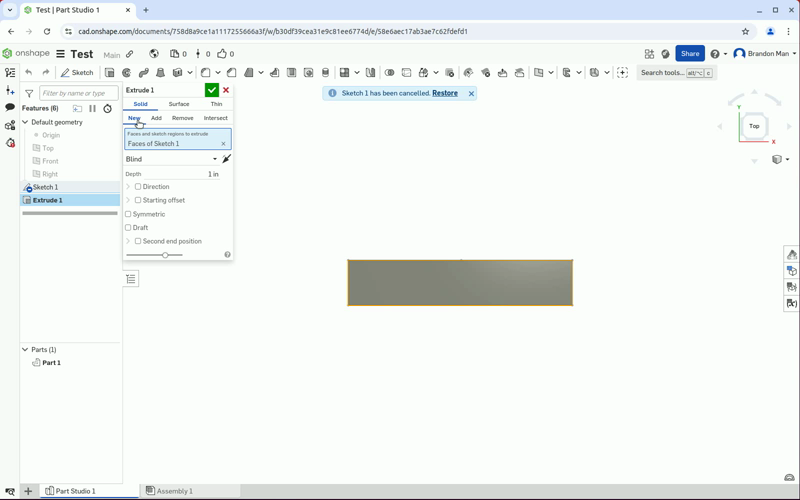
key(tab, 4)
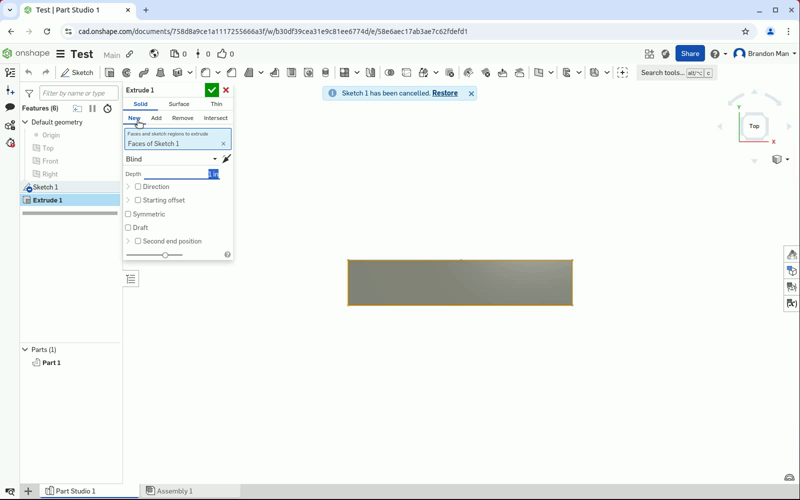
text(-4.574)
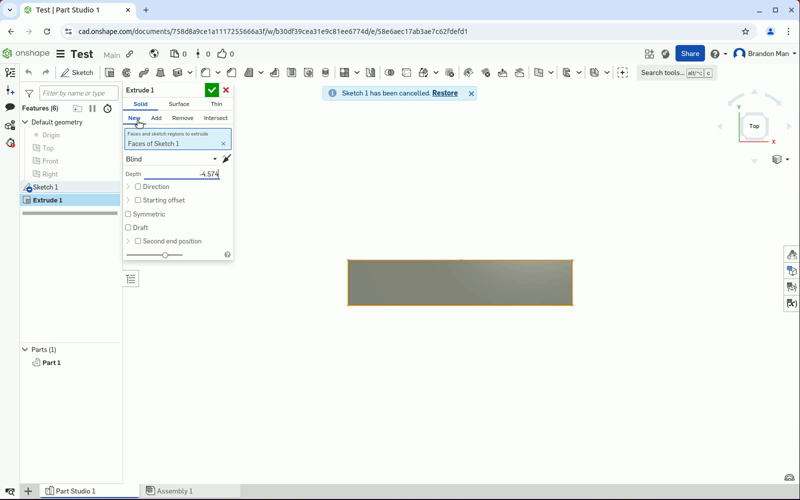
key(enter)
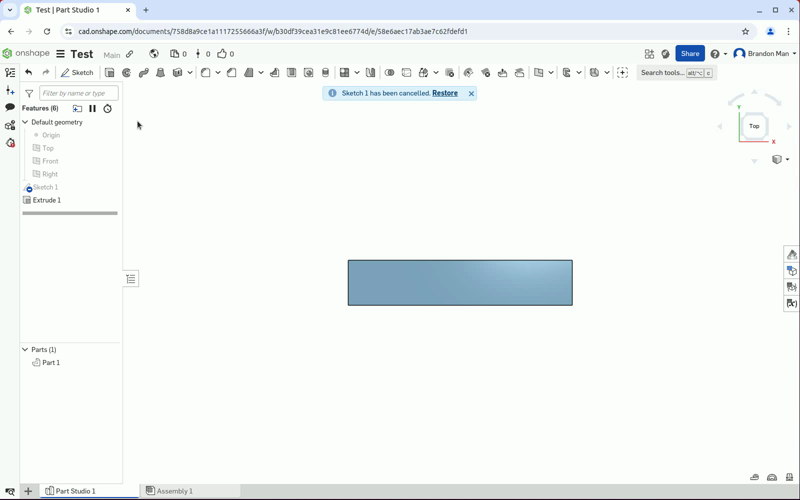
key(shift+h)
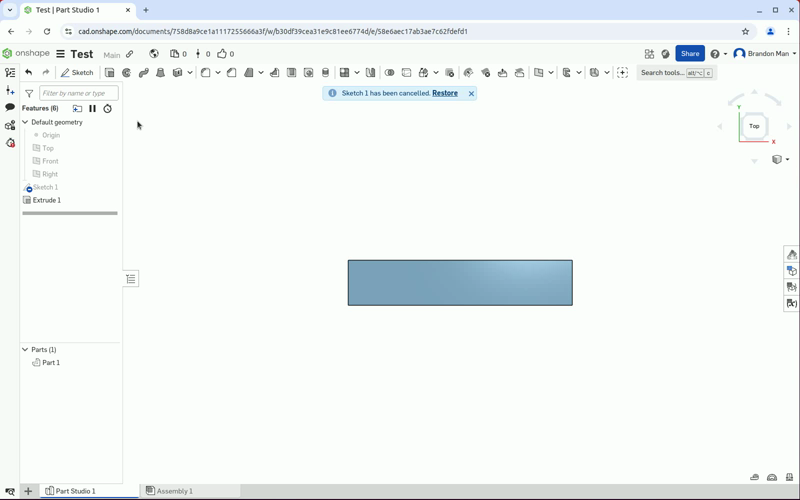
key(shift+h)
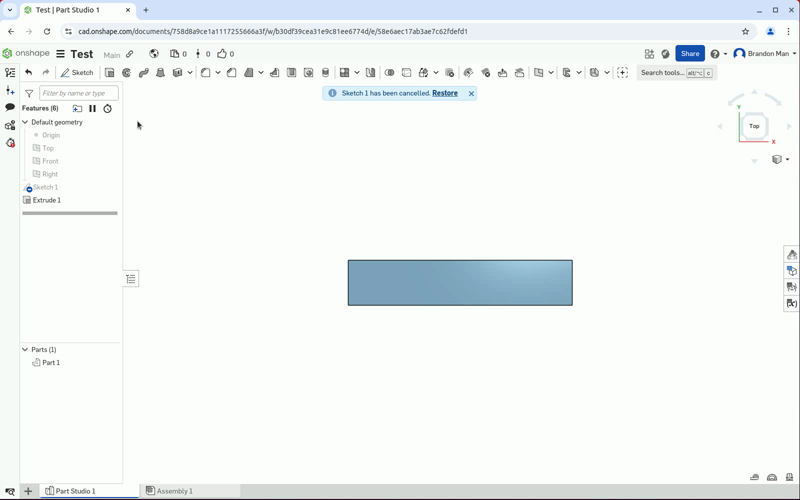
mouse_move(73, 189)
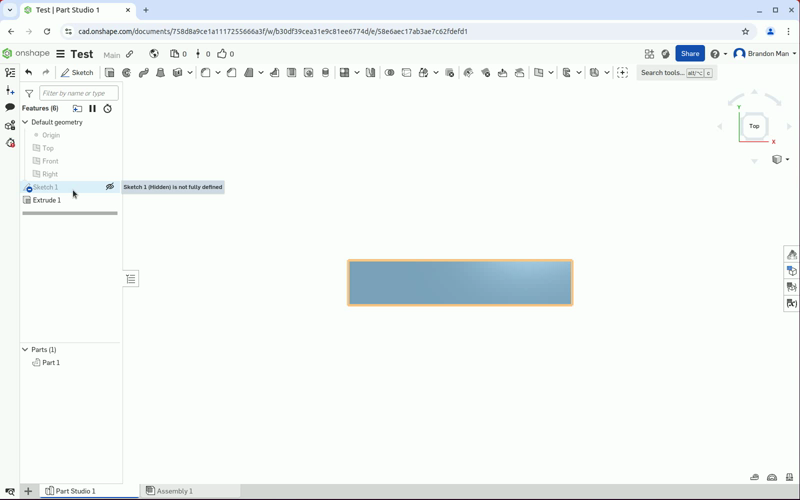
click(73, 189)
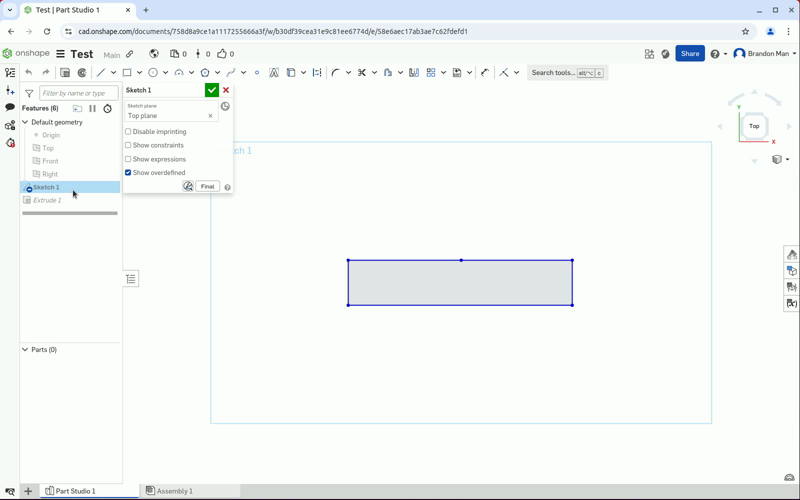
mouse_move(229, 92)
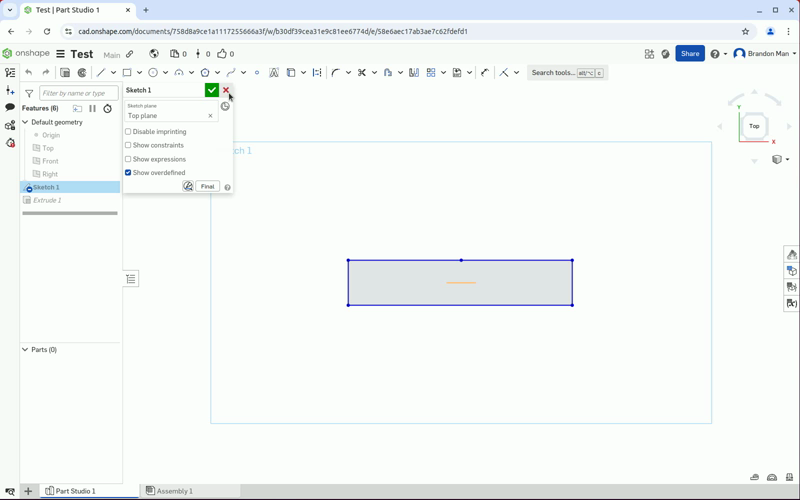
click(229, 92)
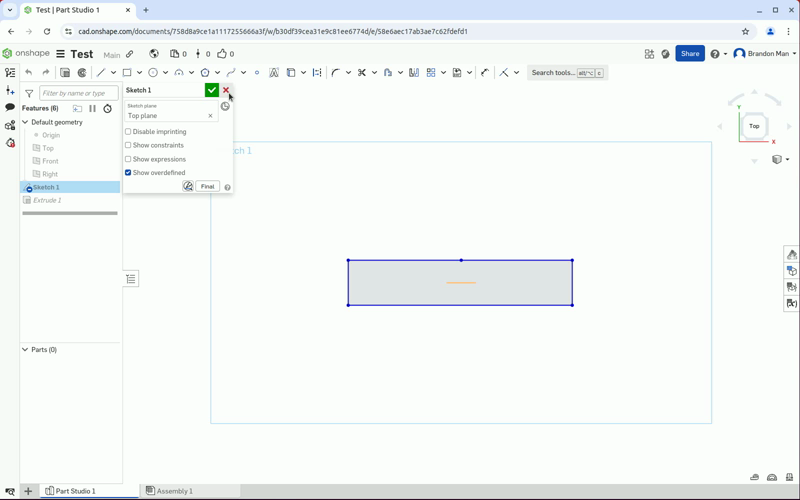
key(shift+s)
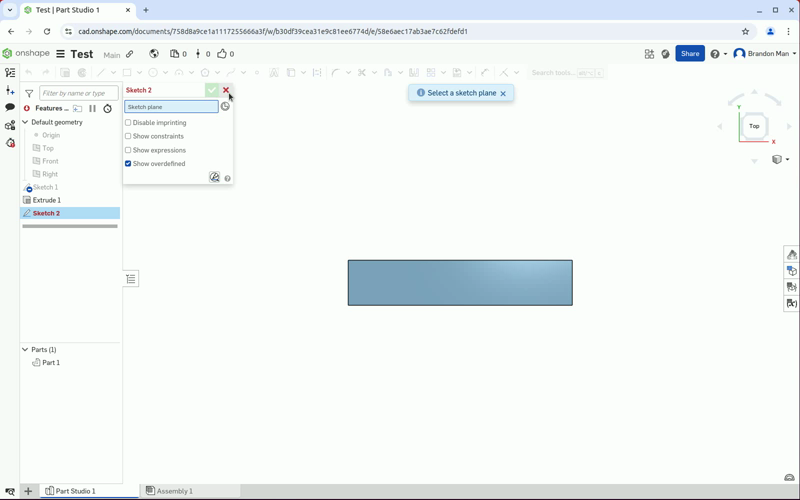
mouse_move(73, 150)
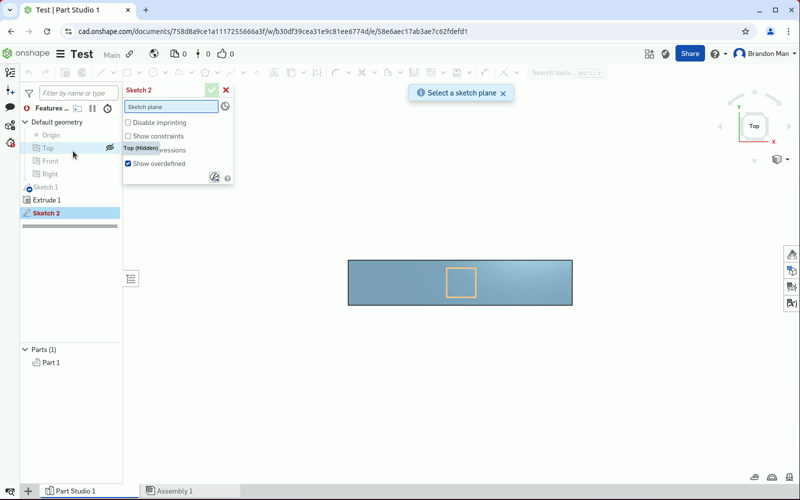
click(73, 150)
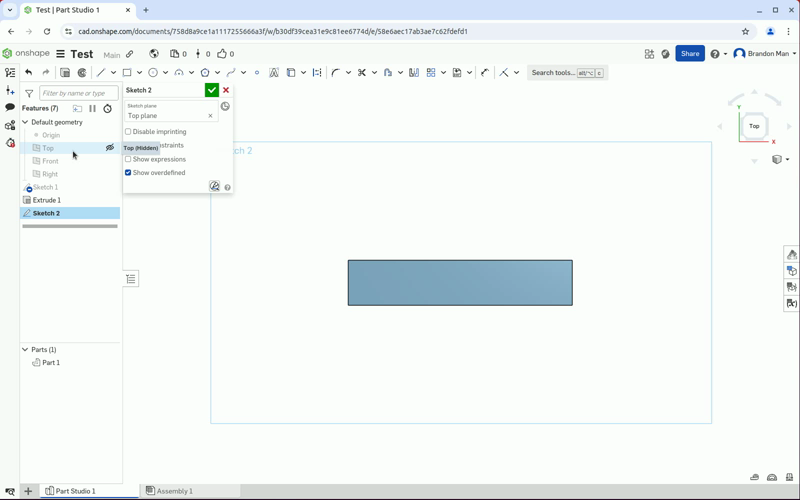
mouse_move(73, 352)
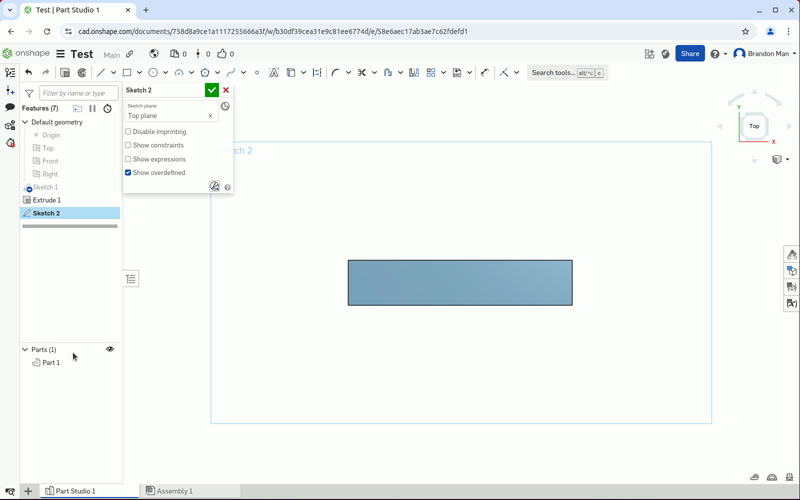
key(y)
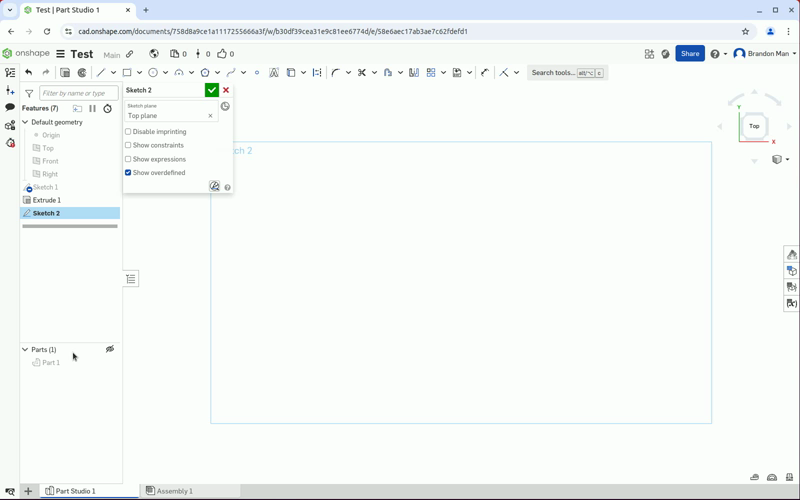
key(c)
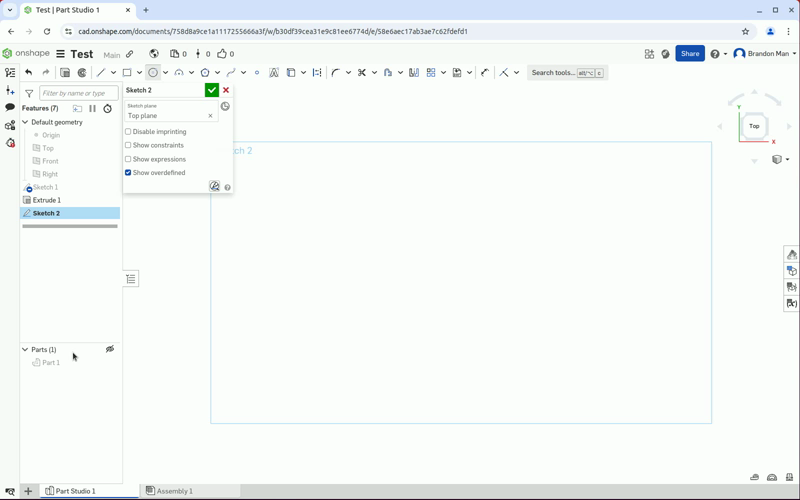
key_down(shift)
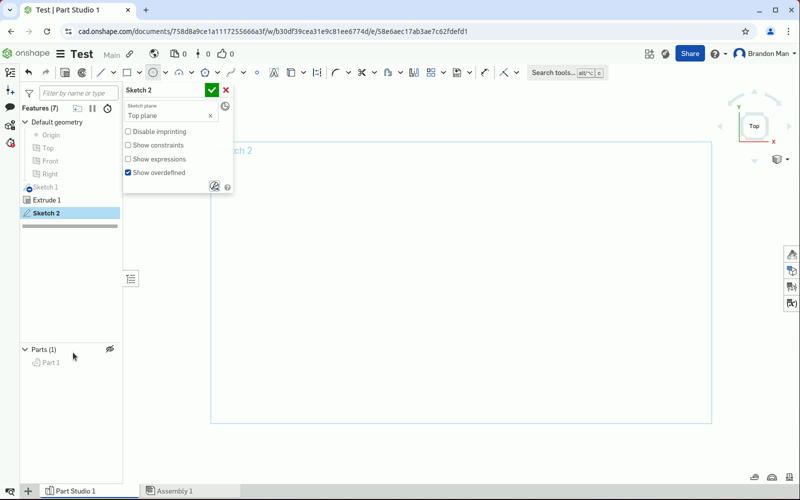
mouse_move(357, 282)
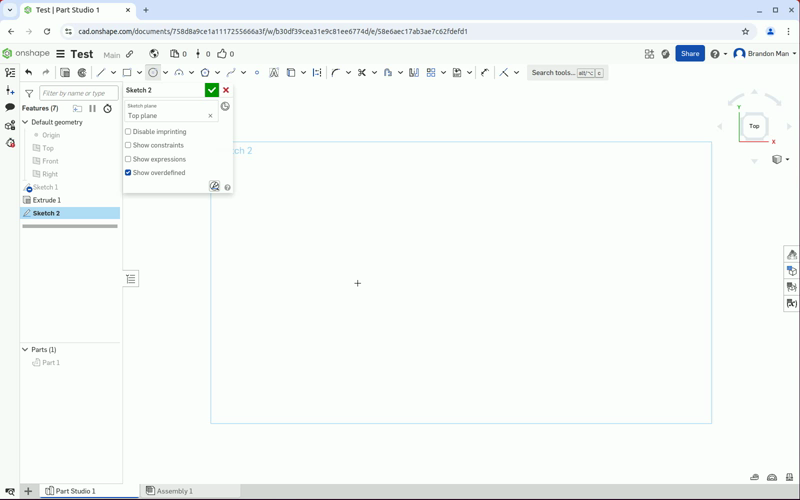
click(357, 282)
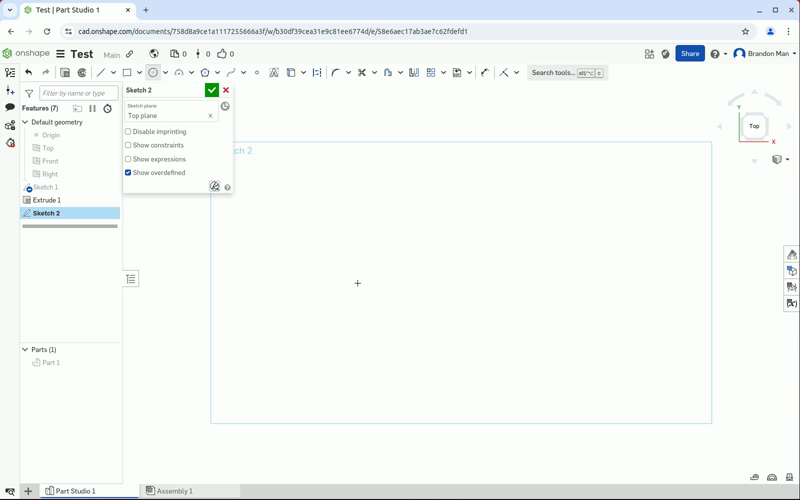
key_up(shift)
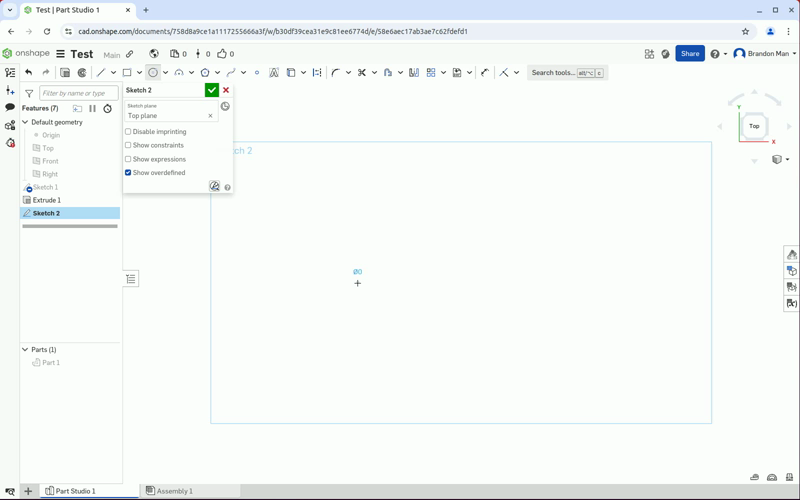
mouse_move(359, 282)
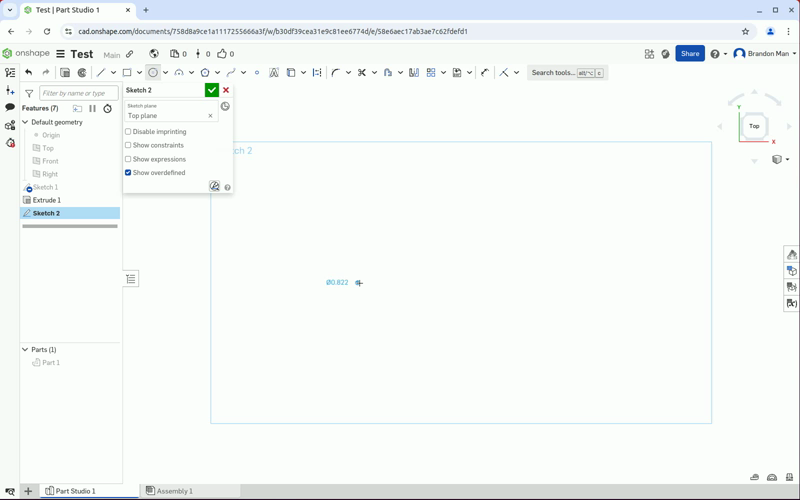
scroll(6)
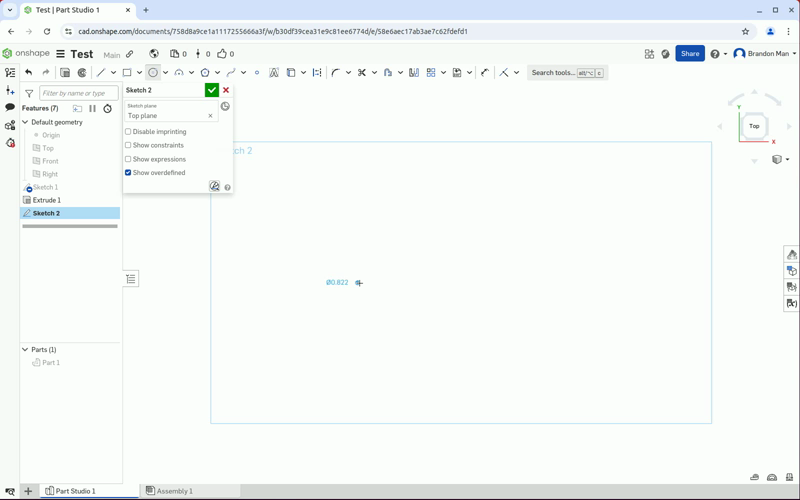
scroll(6)
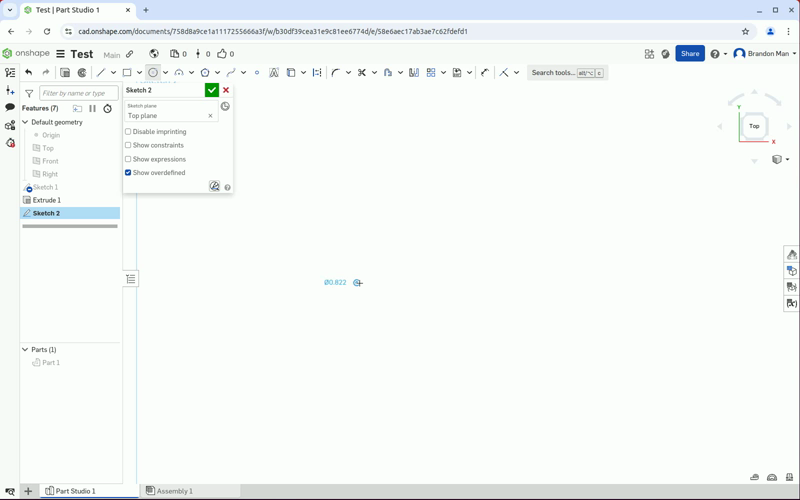
scroll(6)
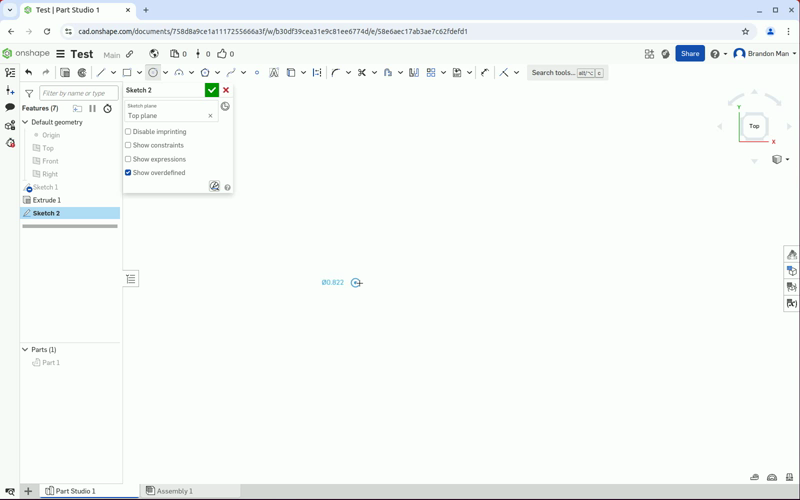
scroll(6)
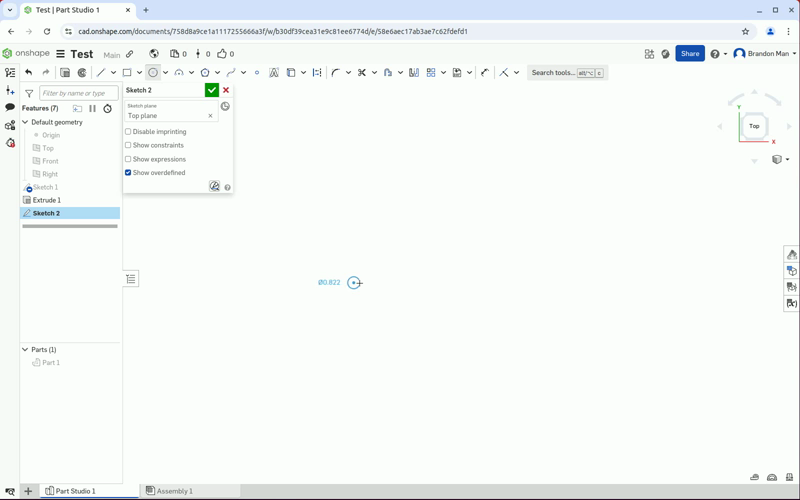
scroll(6)
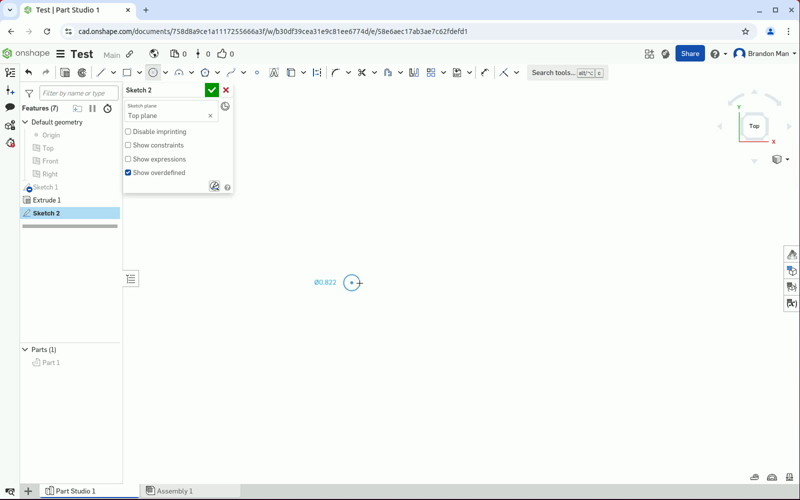
scroll(6)
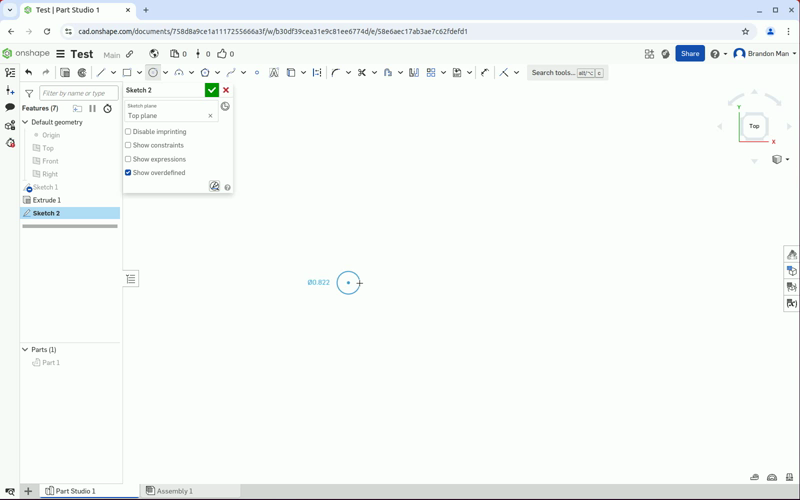
scroll(6)
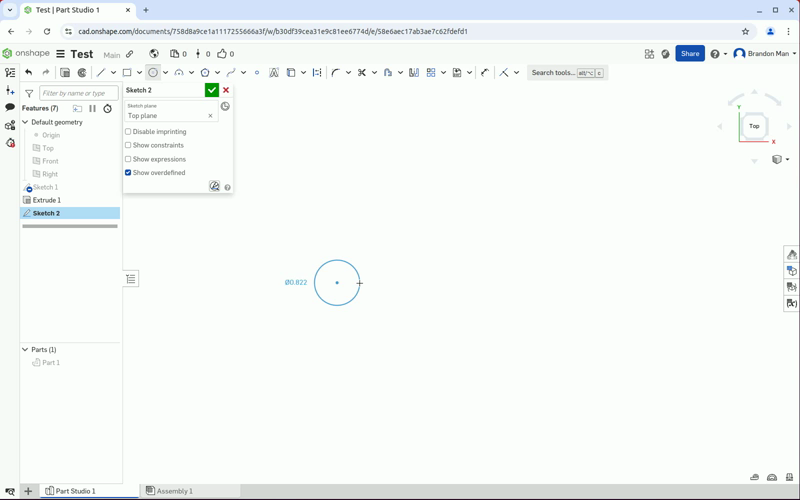
click(359, 282)
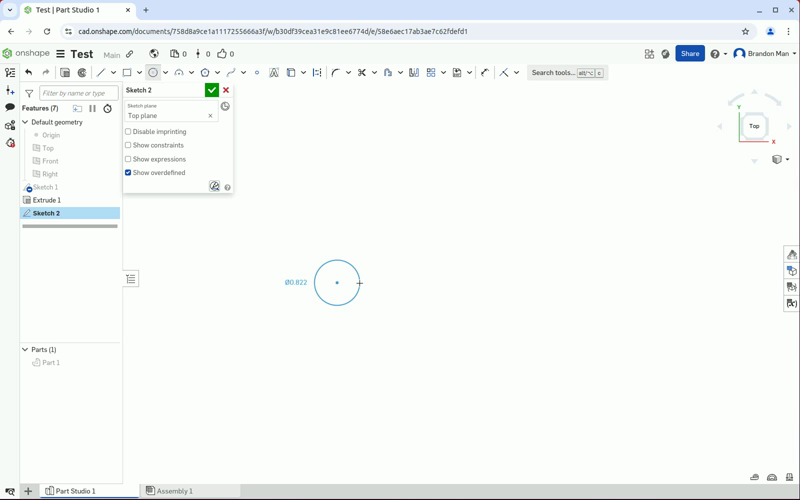
scroll(-6)
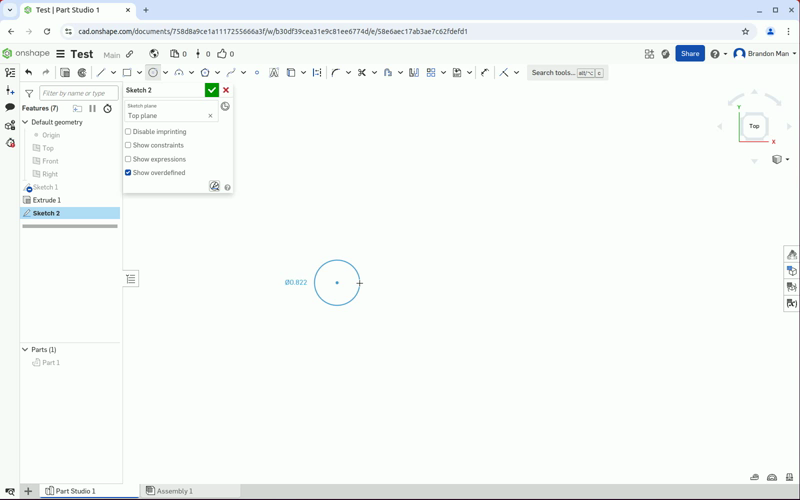
scroll(-6)
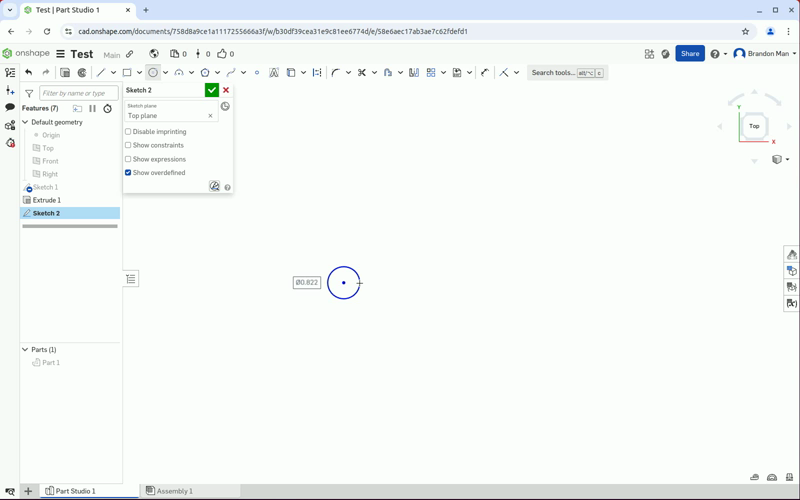
scroll(-6)
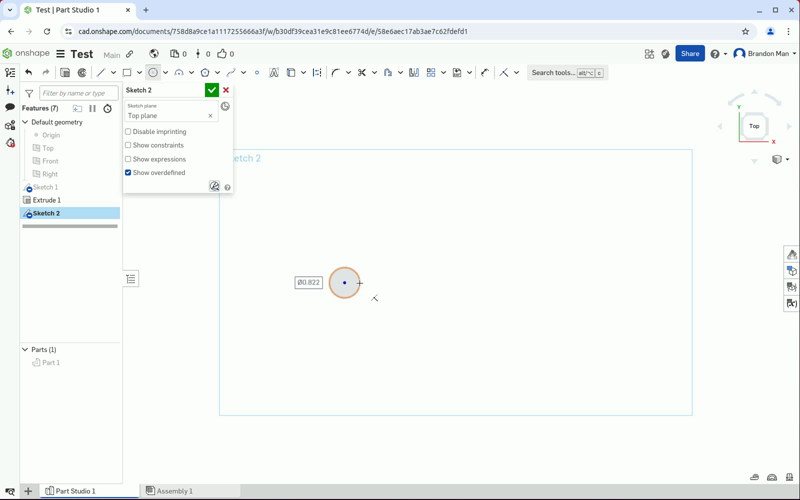
scroll(-6)
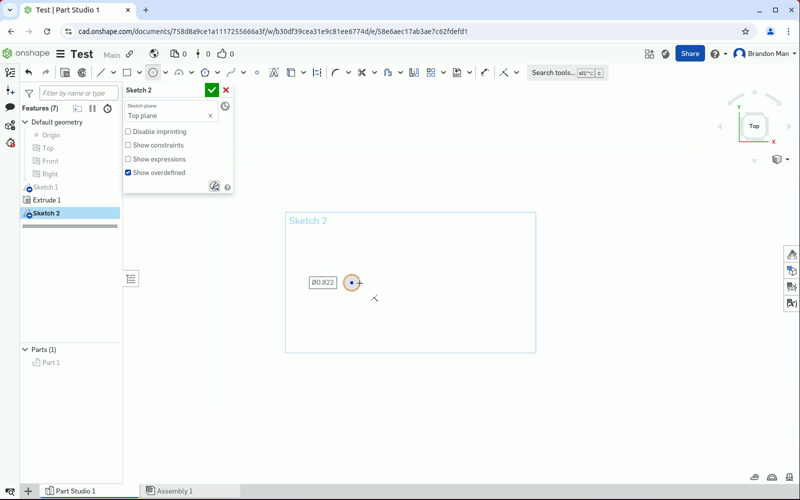
scroll(-6)
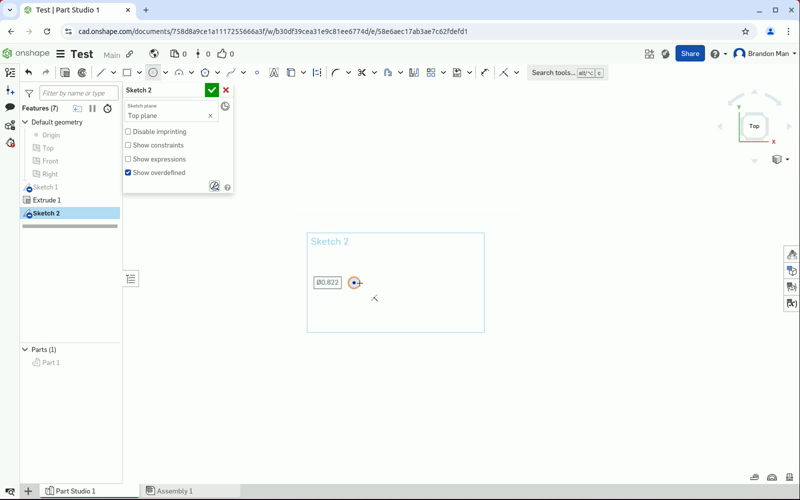
scroll(-6)
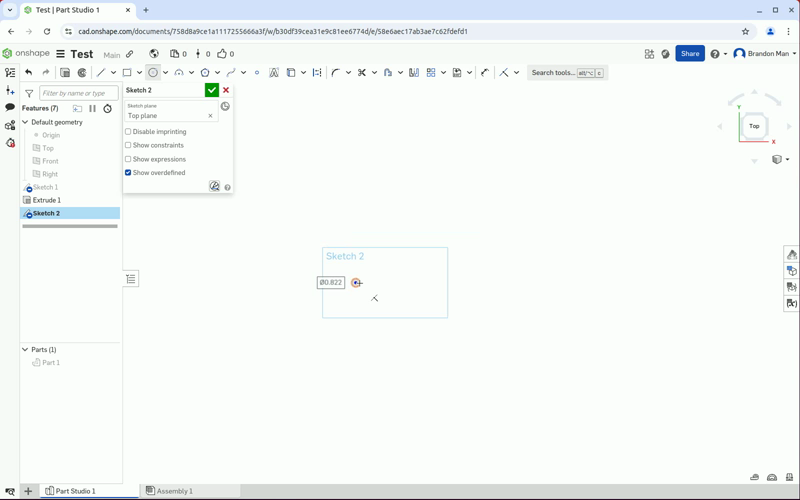
scroll(-6)
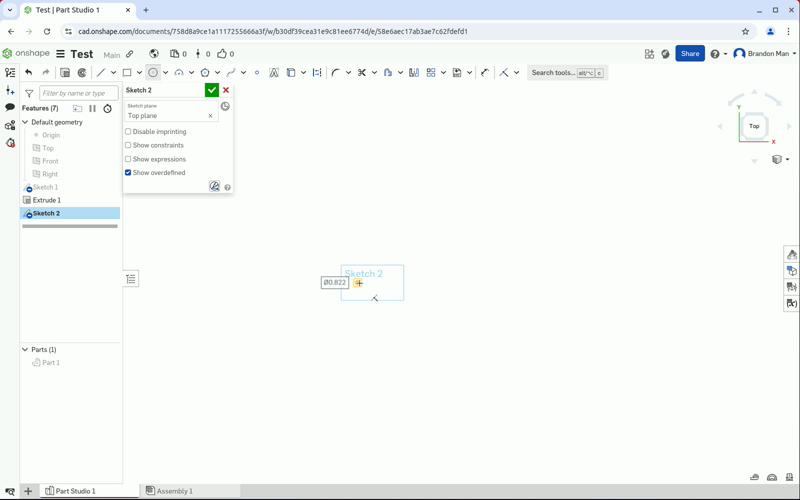
key(esc)
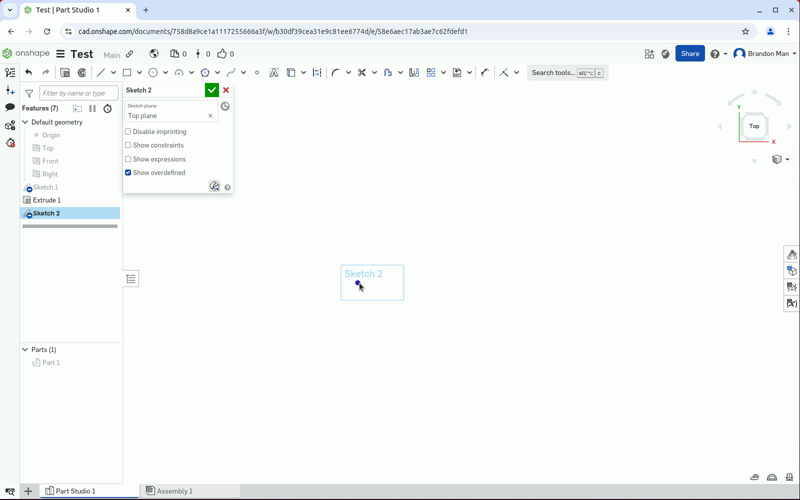
mouse_move(356, 282)
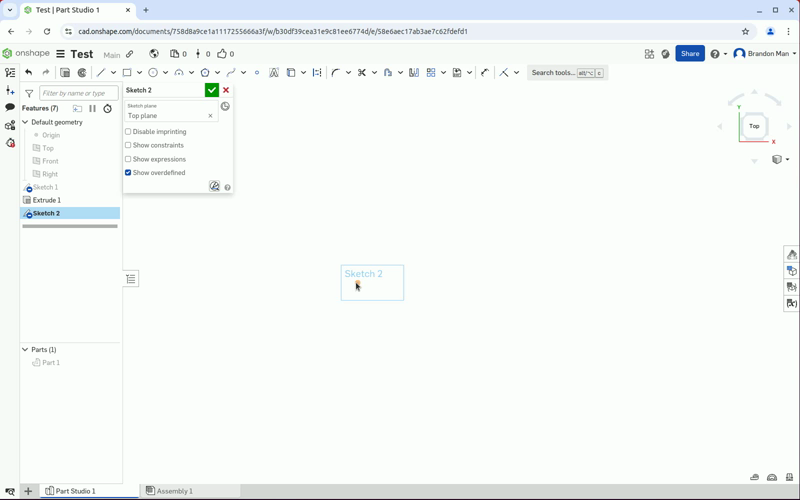
scroll(6)
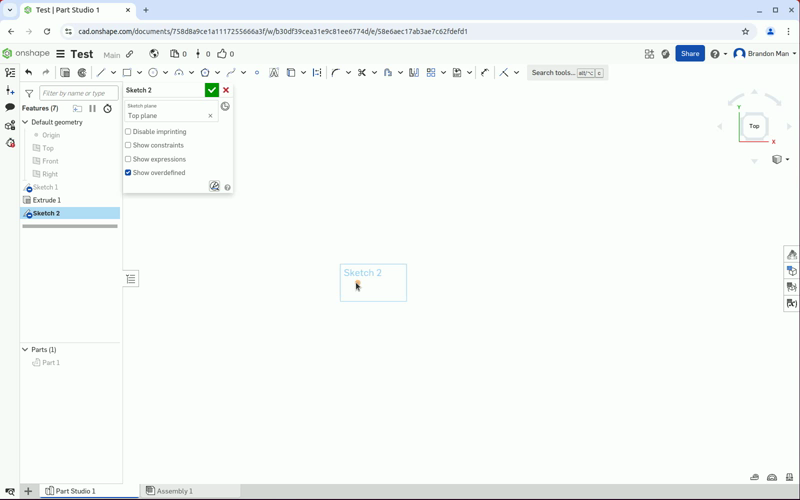
scroll(6)
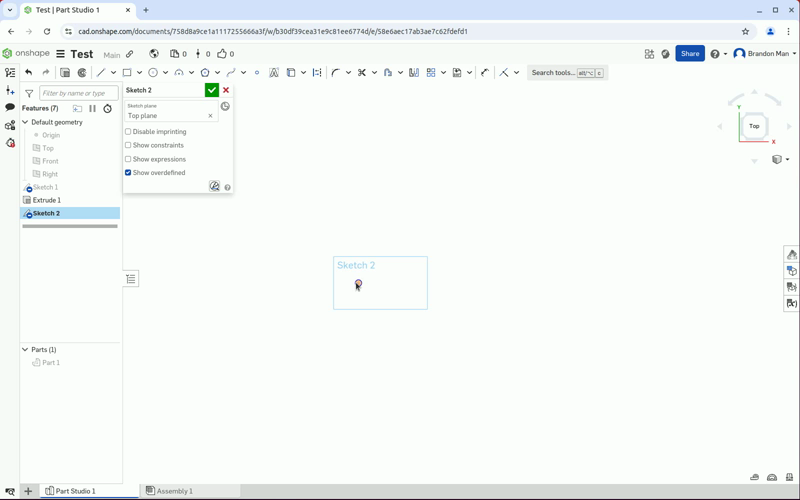
scroll(6)
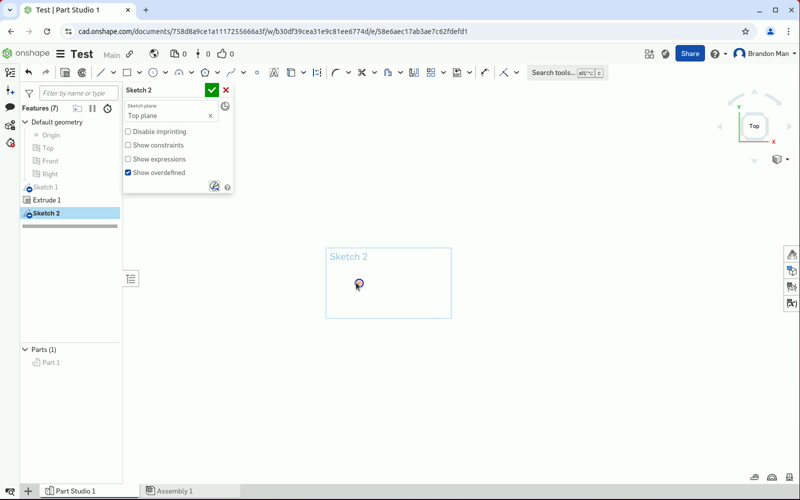
scroll(6)
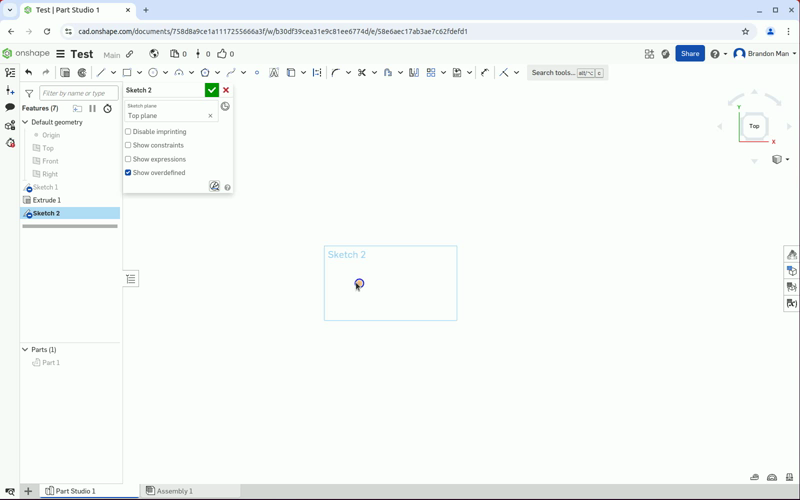
scroll(6)
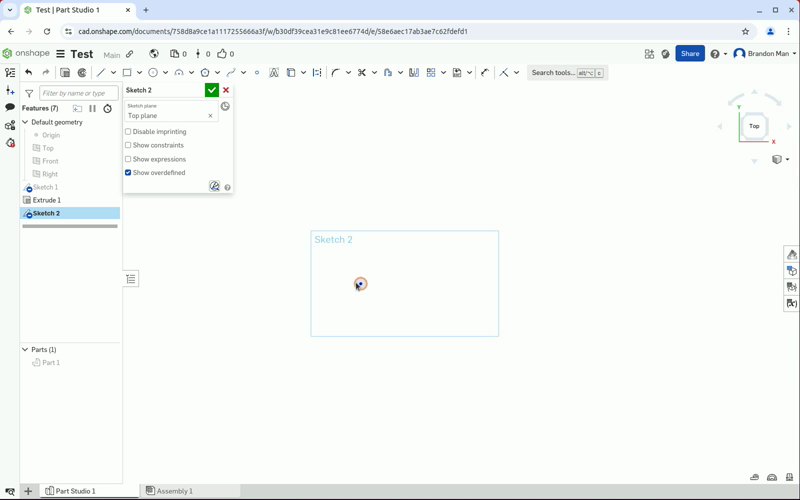
scroll(6)
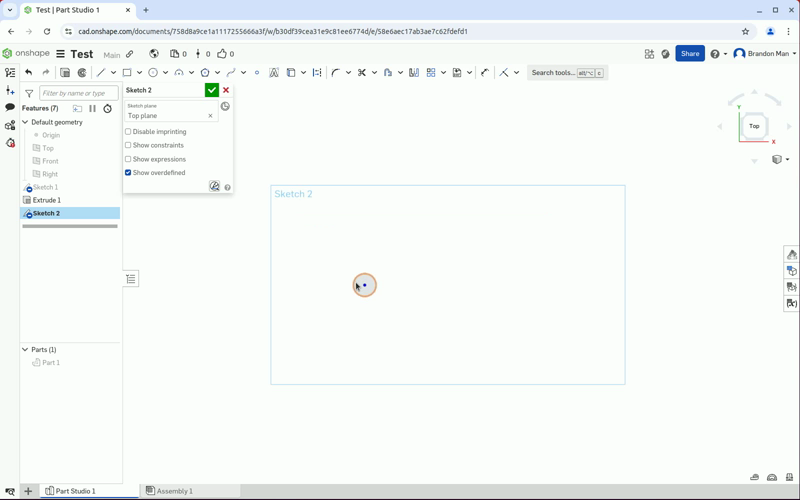
scroll(6)
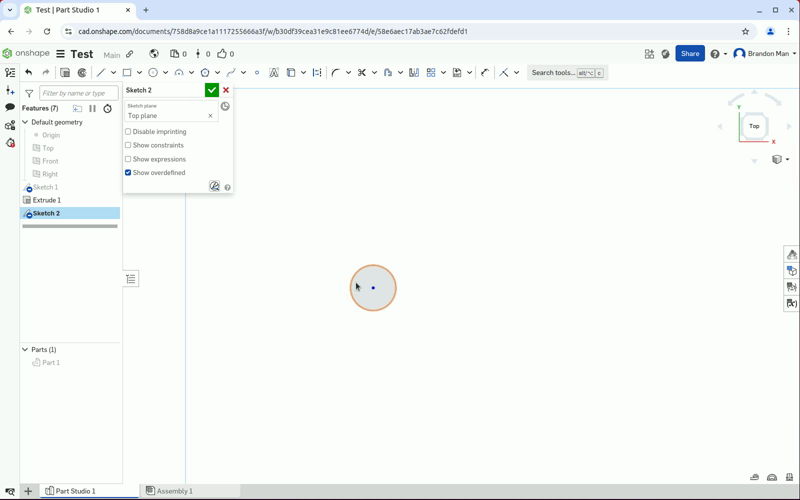
click(356, 282)
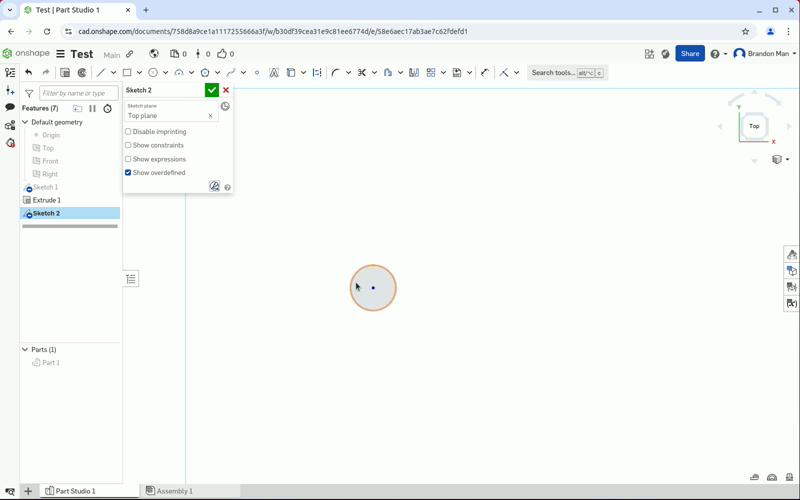
scroll(-6)
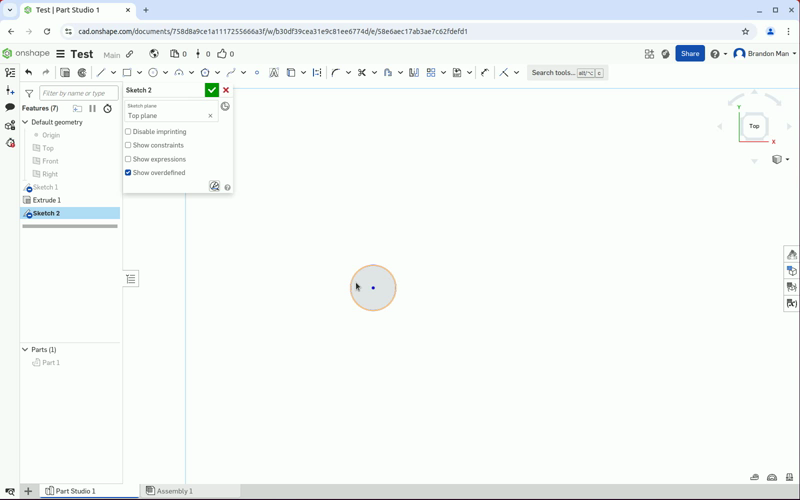
scroll(-6)
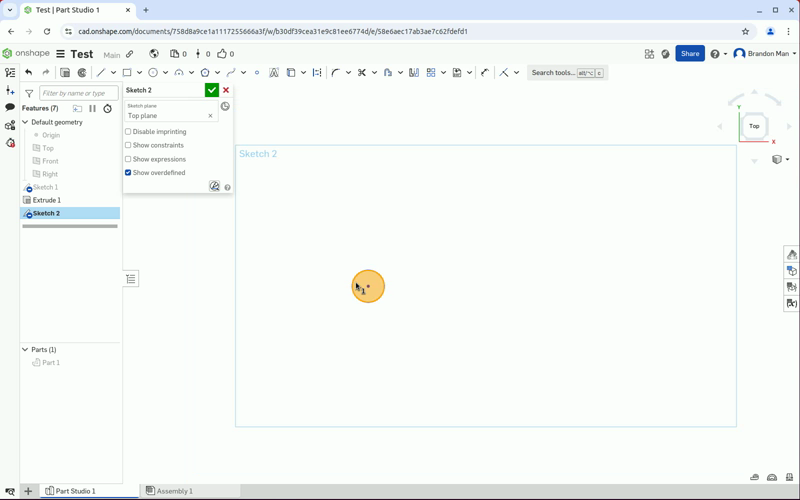
scroll(-6)
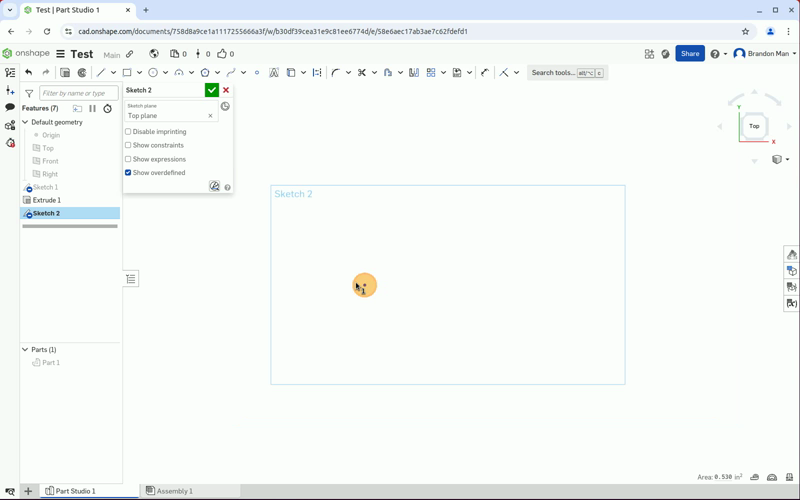
scroll(-6)
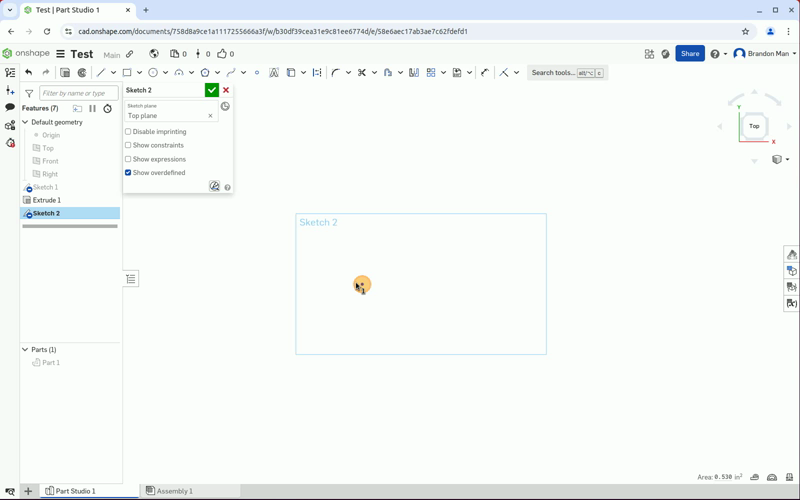
scroll(-6)
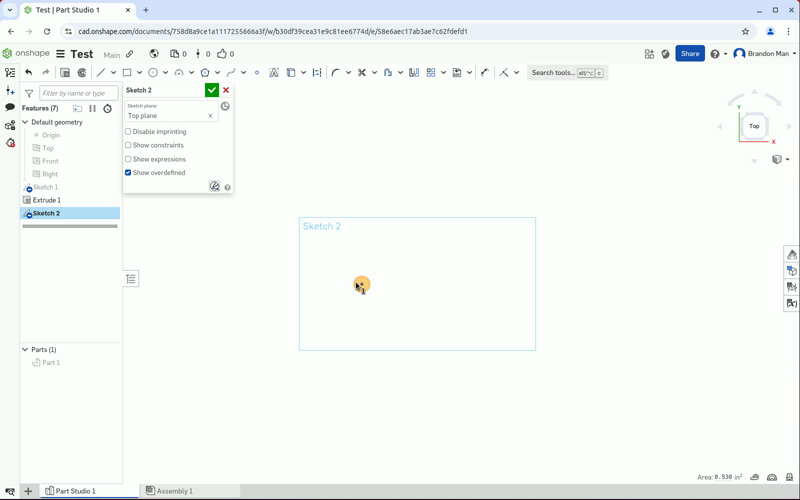
scroll(-6)
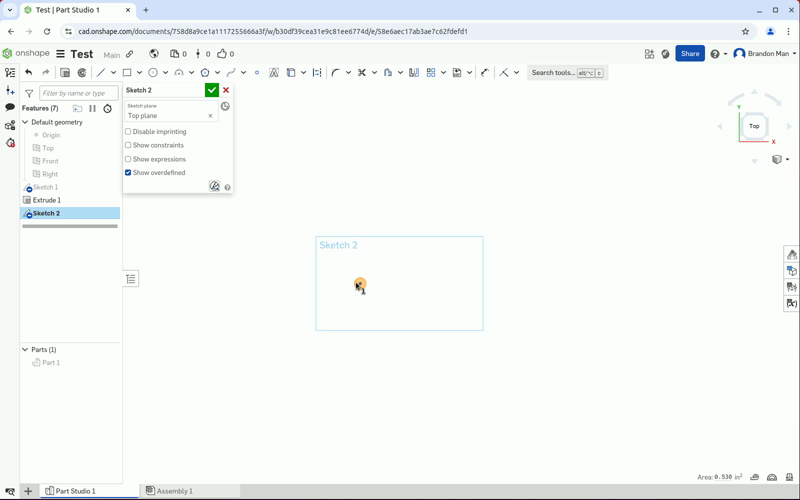
scroll(-6)
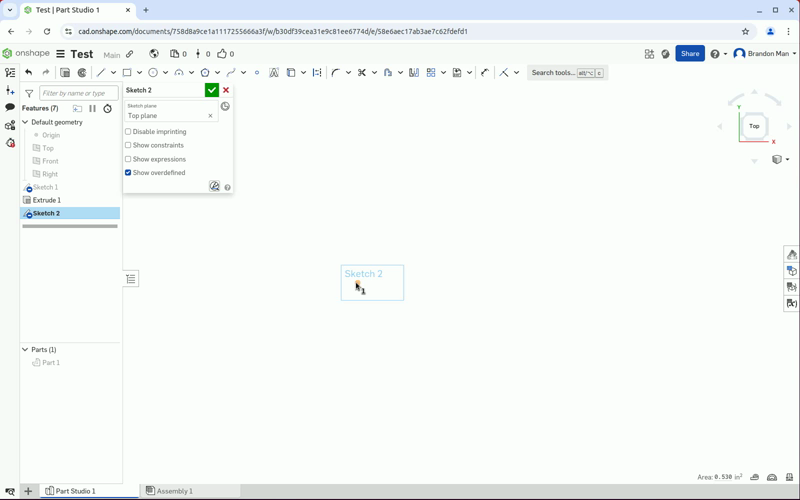
mouse_move(73, 352)
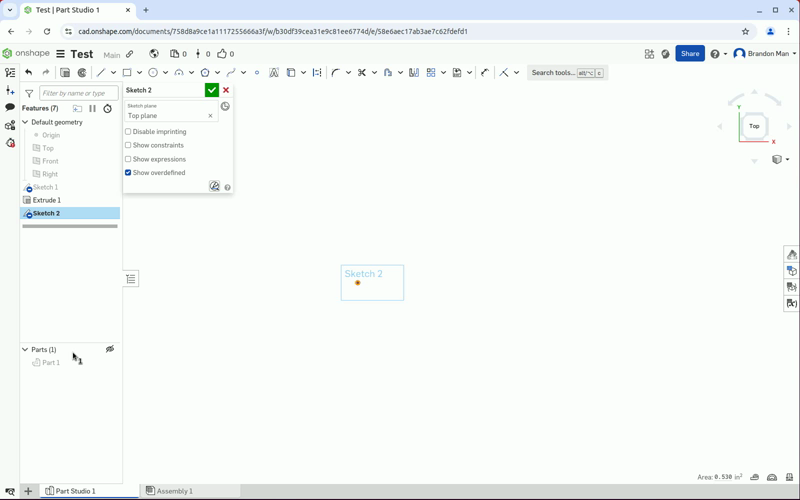
key(shift+y)
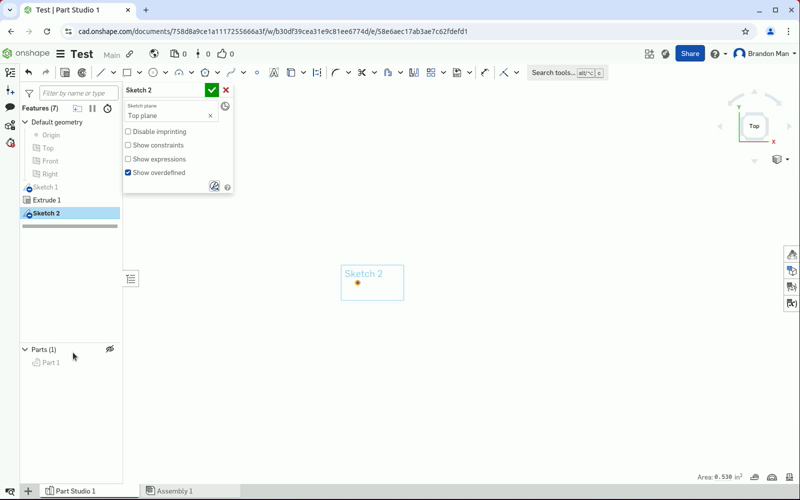
key(shift+e)
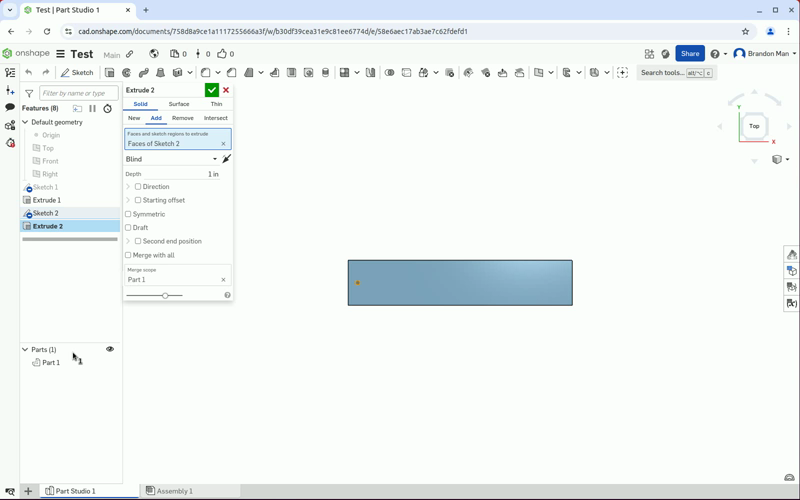
mouse_move(143, 106)
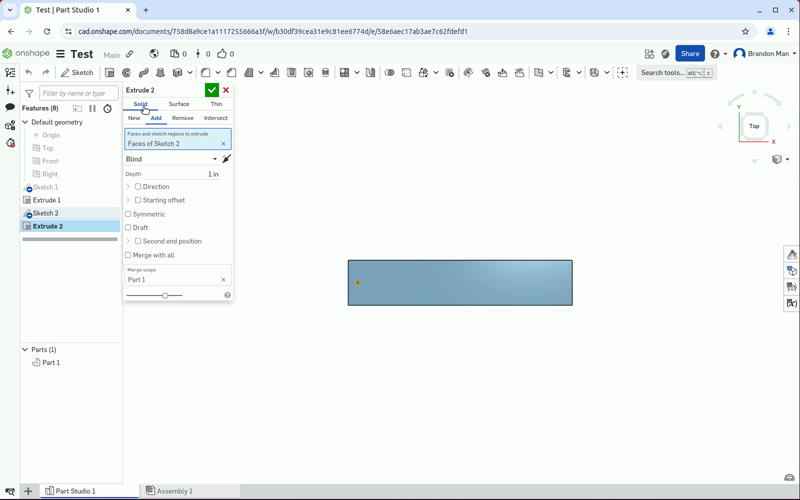
click(143, 106)
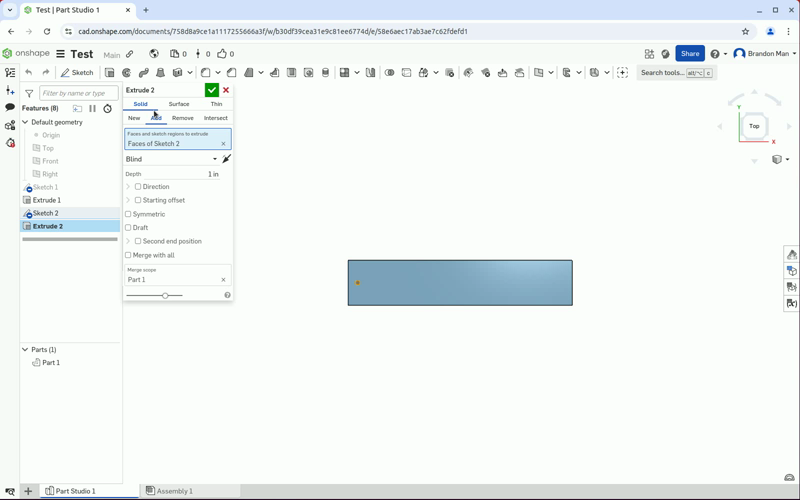
mouse_move(186, 120)
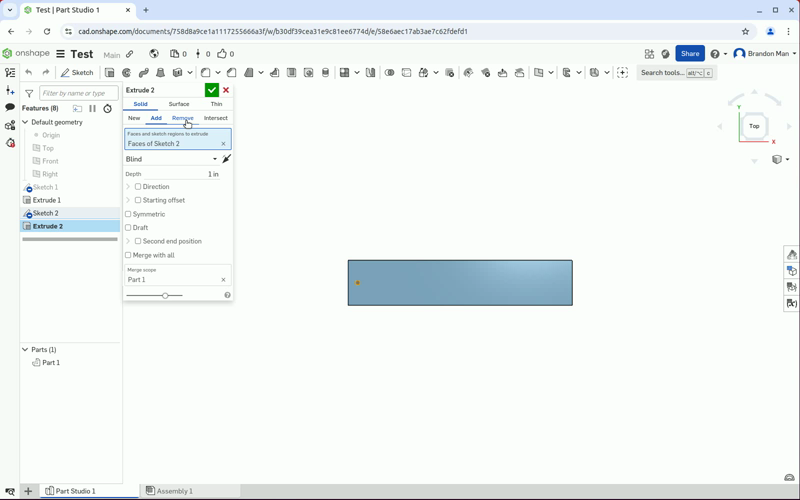
click(186, 120)
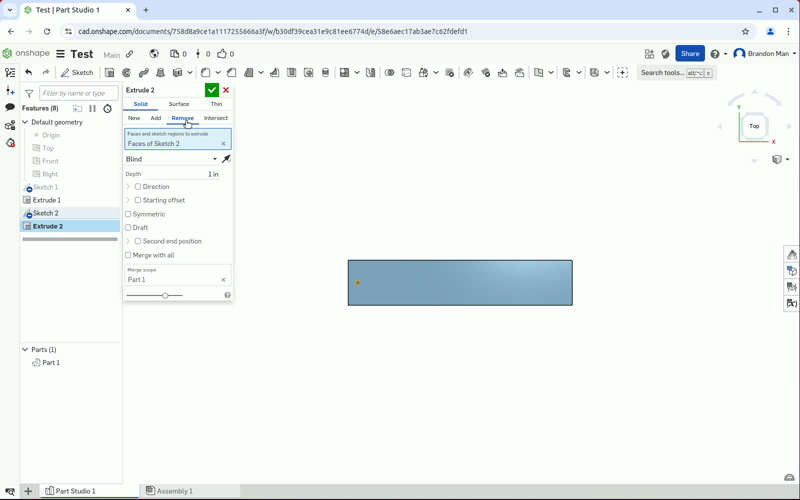
key(tab, 4)
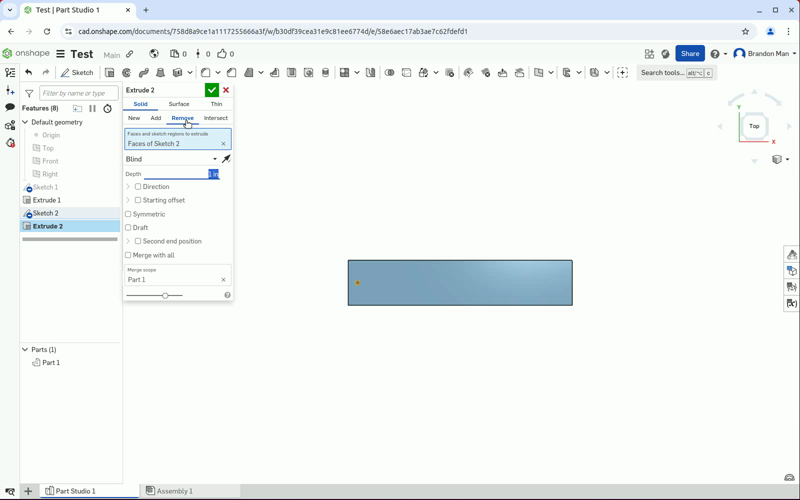
text(3.37)
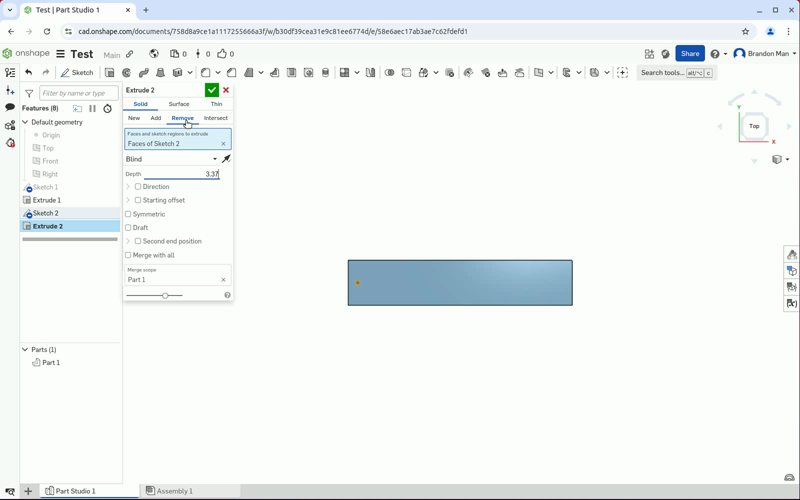
key(tab, 6)
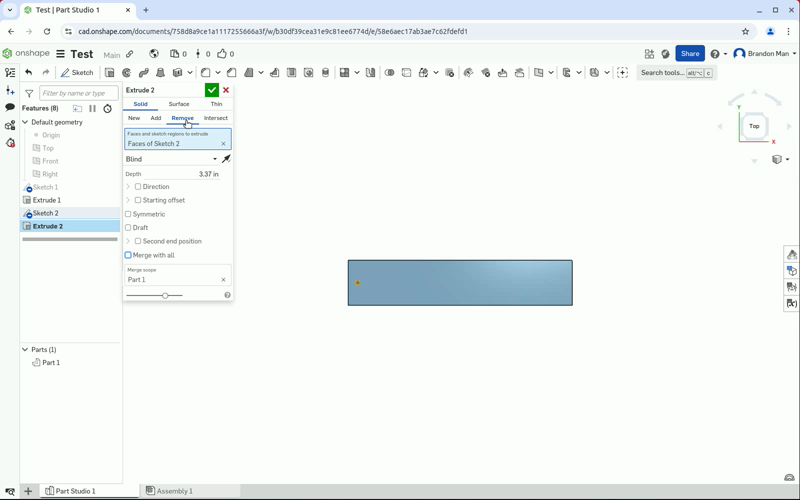
key(space)
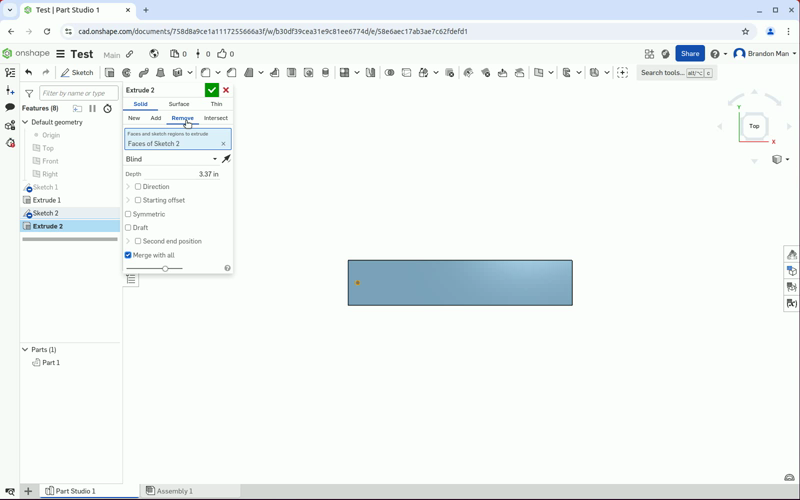
key(enter)
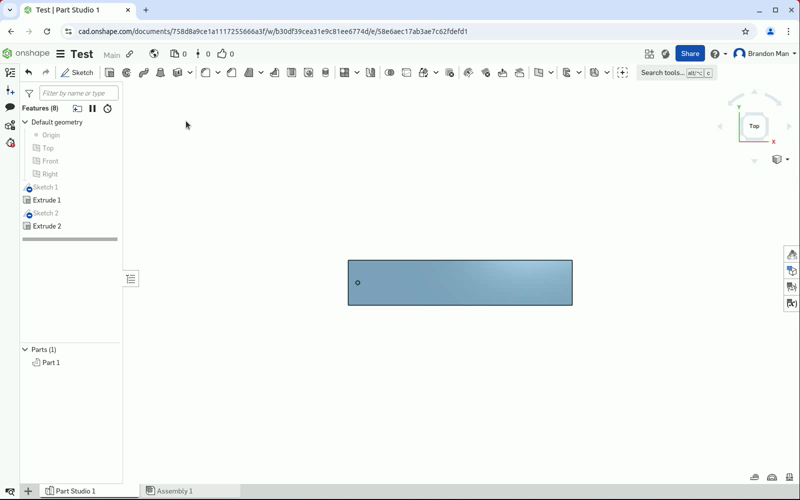
key(shift+h)
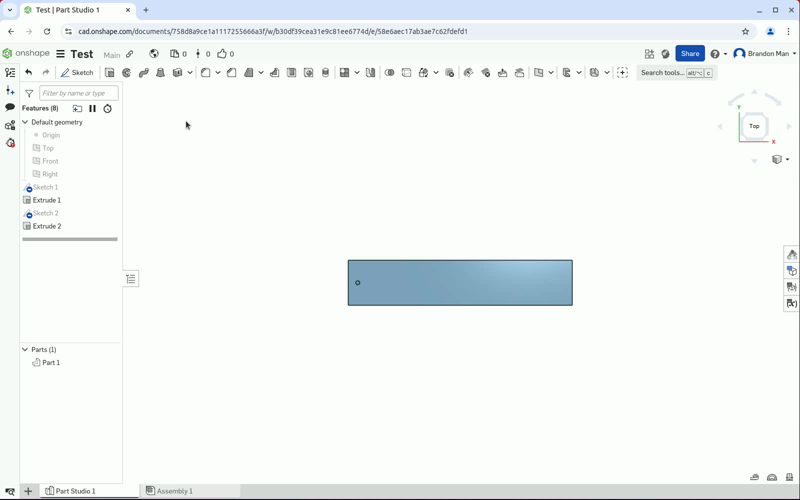
key(shift+h)
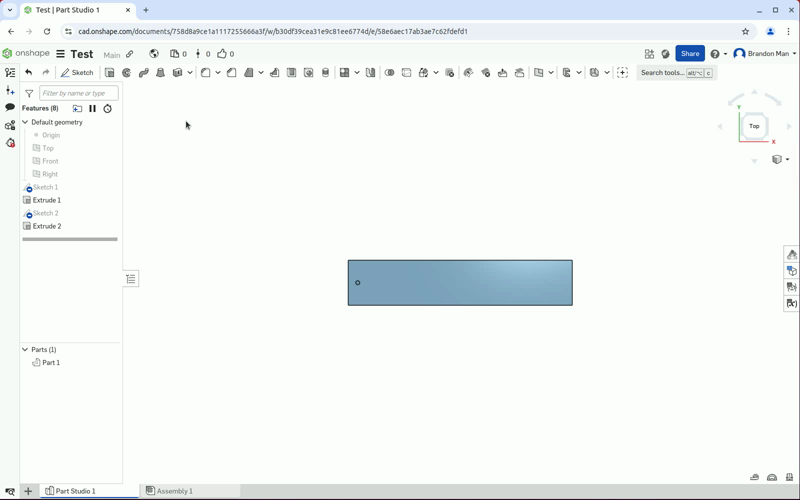
mouse_move(73, 189)
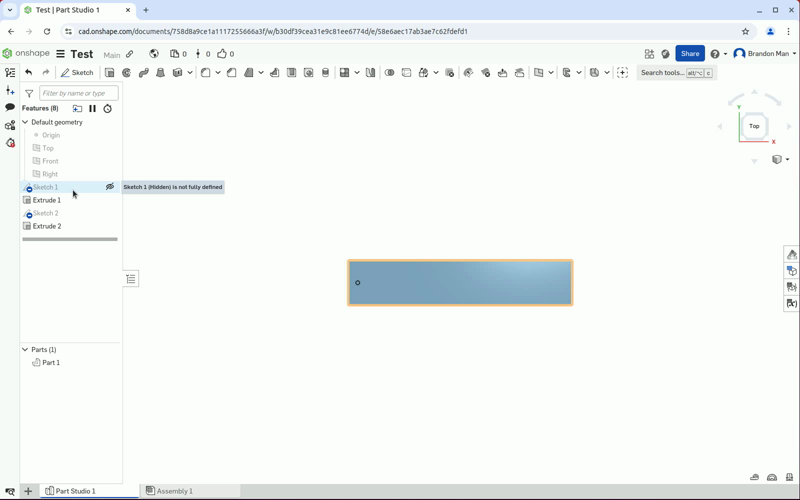
click(73, 189)
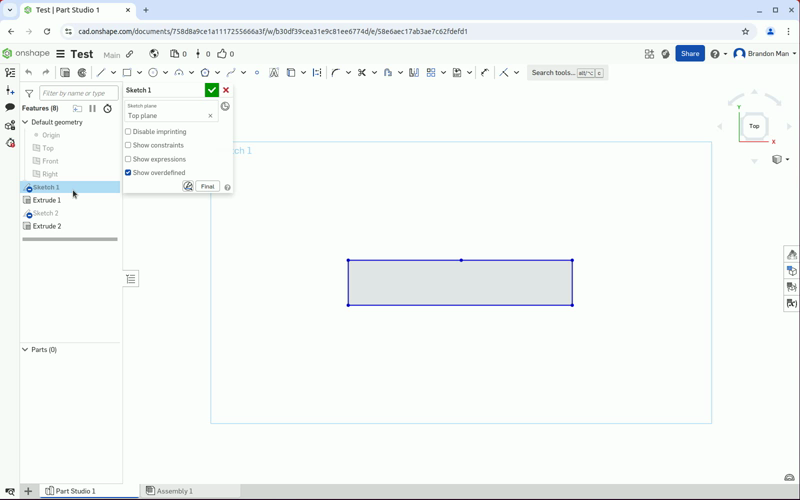
mouse_move(229, 92)
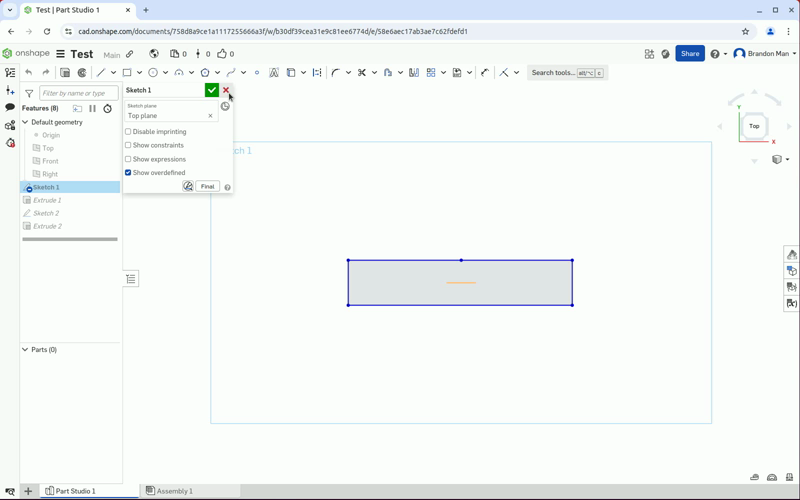
click(229, 92)
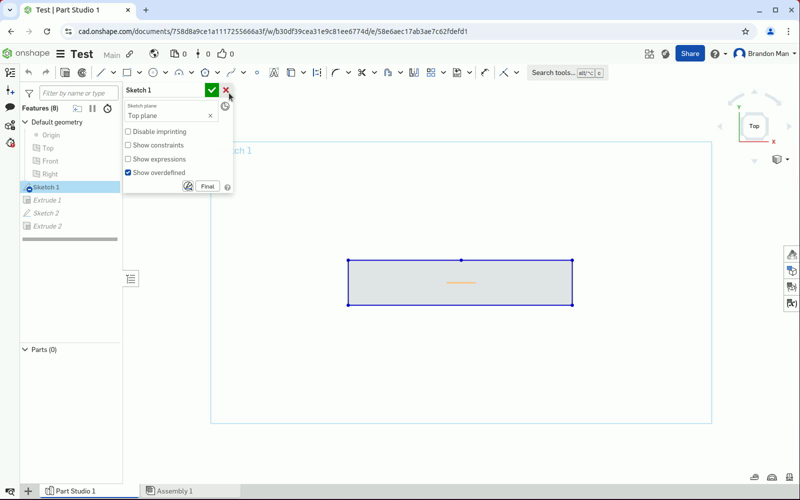
key(shift+s)
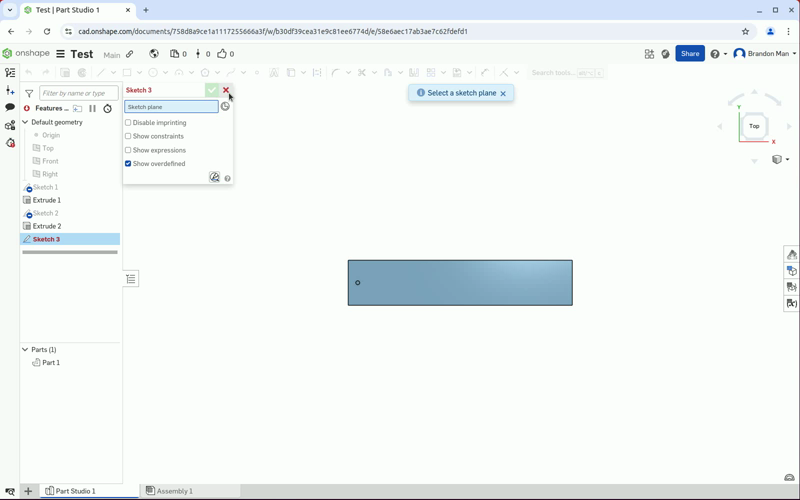
mouse_move(73, 150)
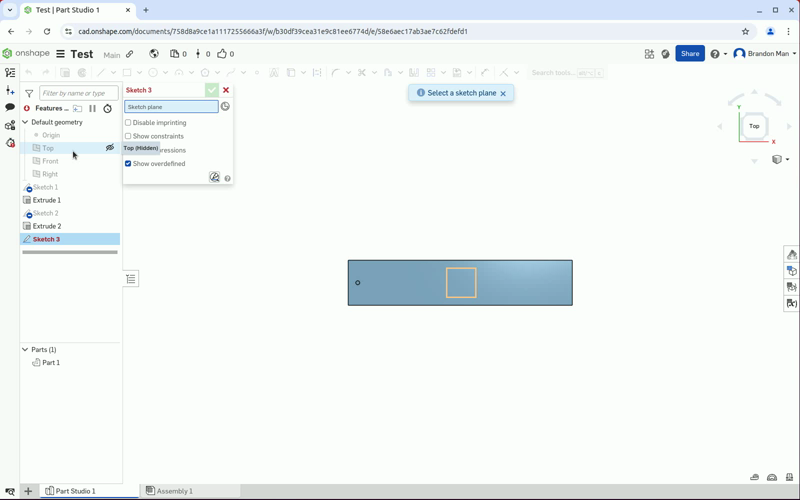
click(73, 150)
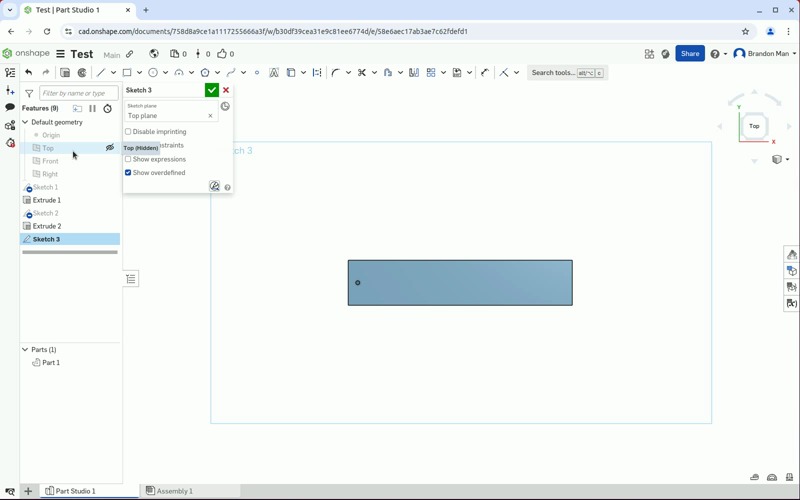
mouse_move(73, 352)
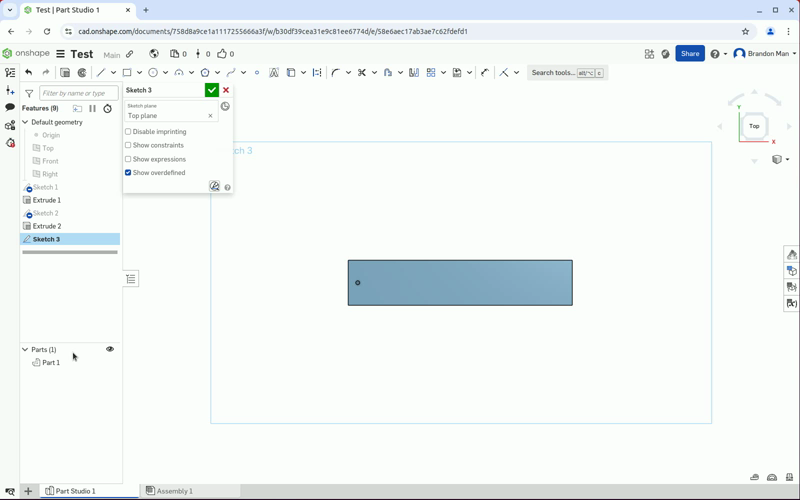
key(y)
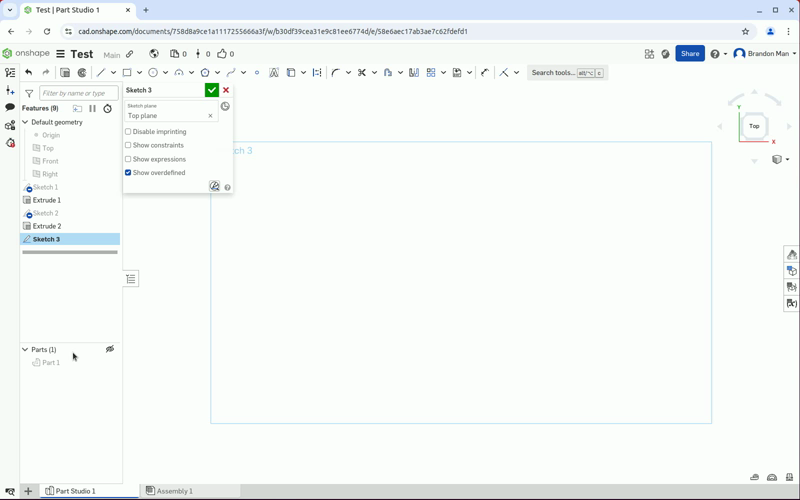
key(c)
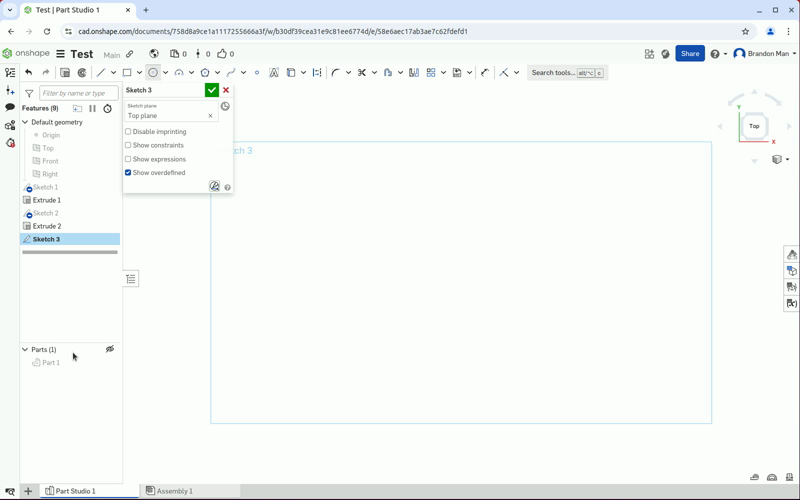
key_down(shift)
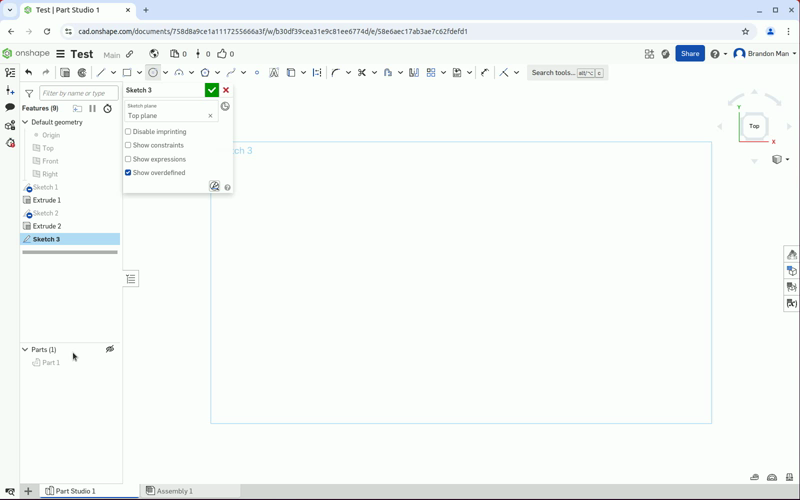
mouse_move(565, 282)
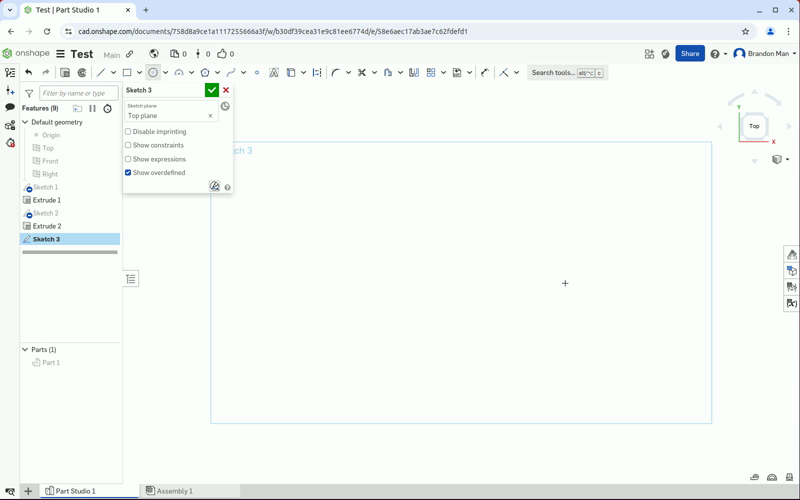
click(565, 282)
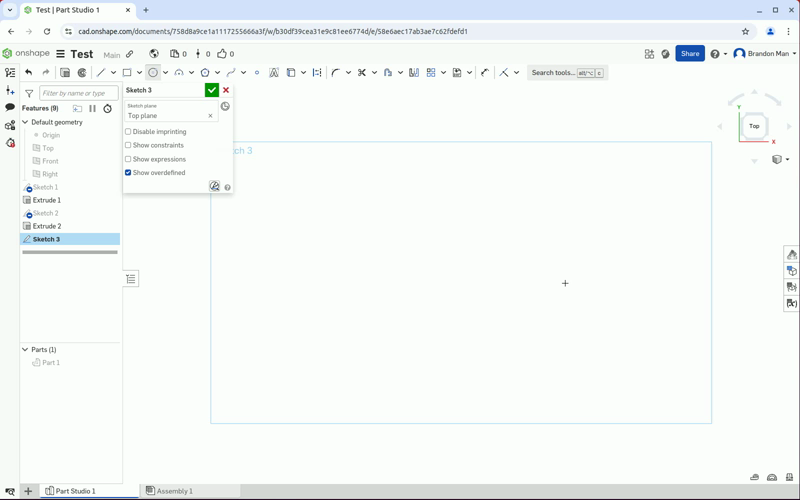
key_up(shift)
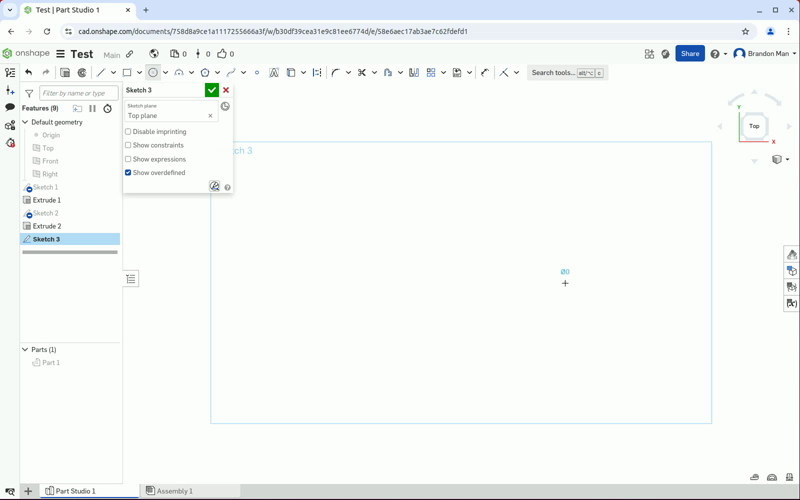
mouse_move(567, 282)
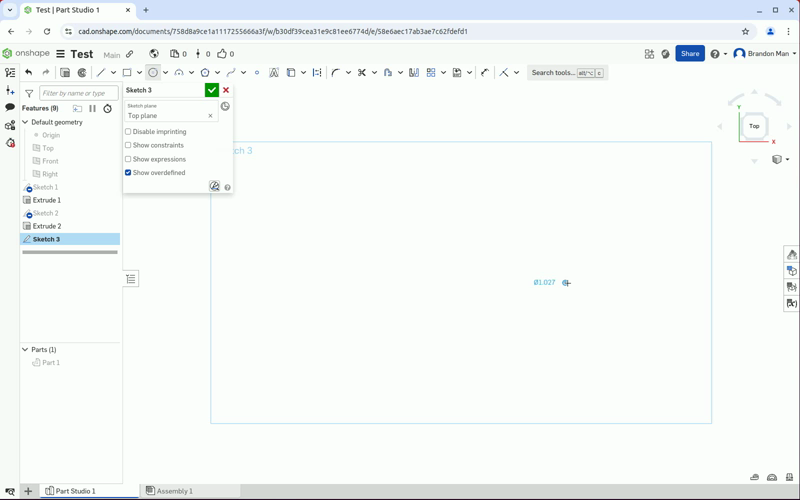
scroll(6)
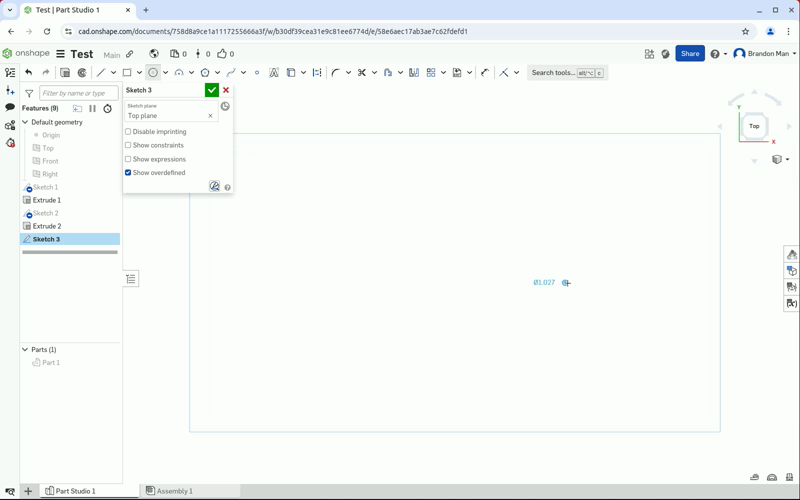
scroll(6)
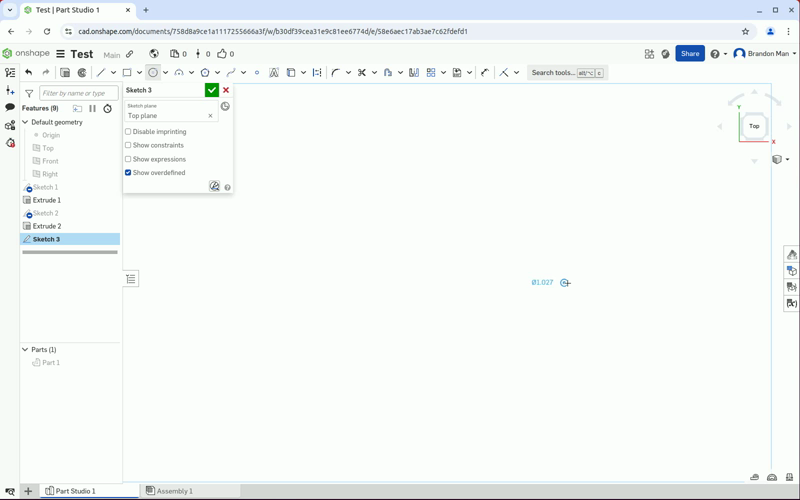
scroll(6)
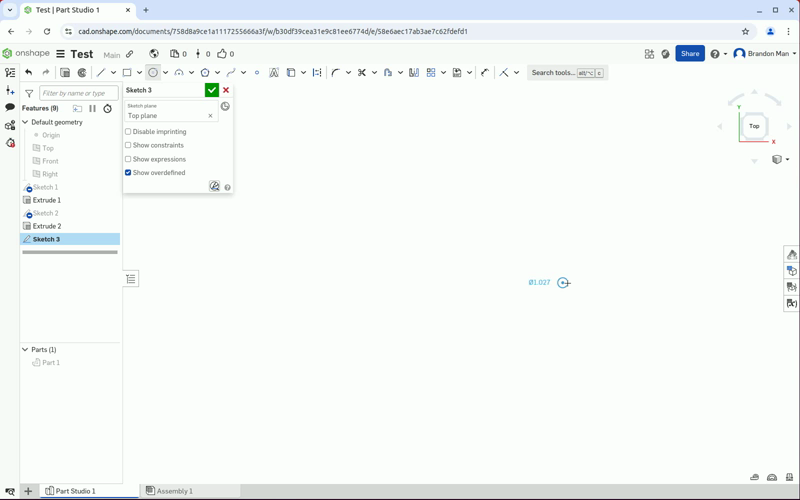
scroll(6)
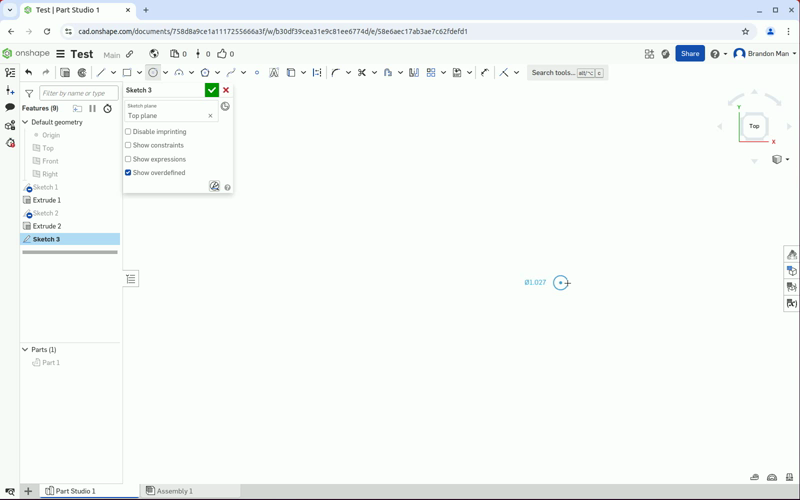
scroll(6)
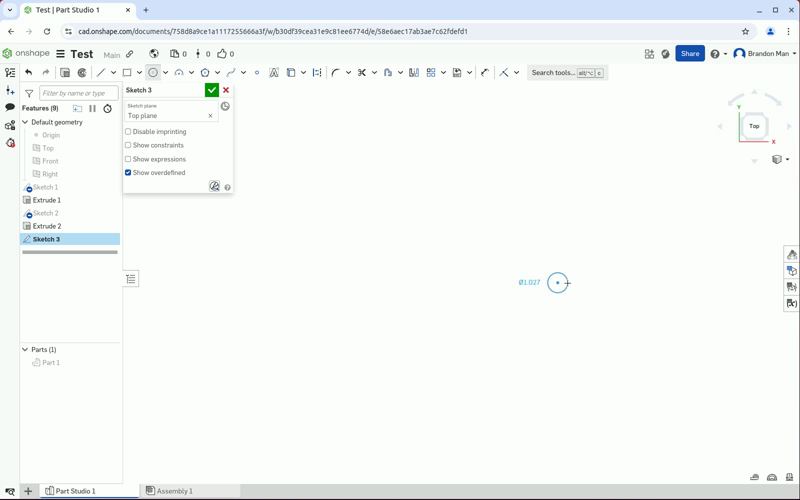
scroll(6)
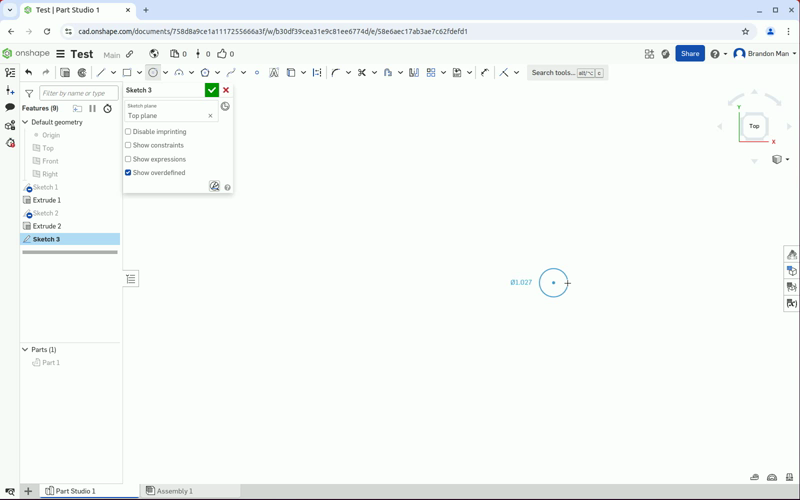
scroll(6)
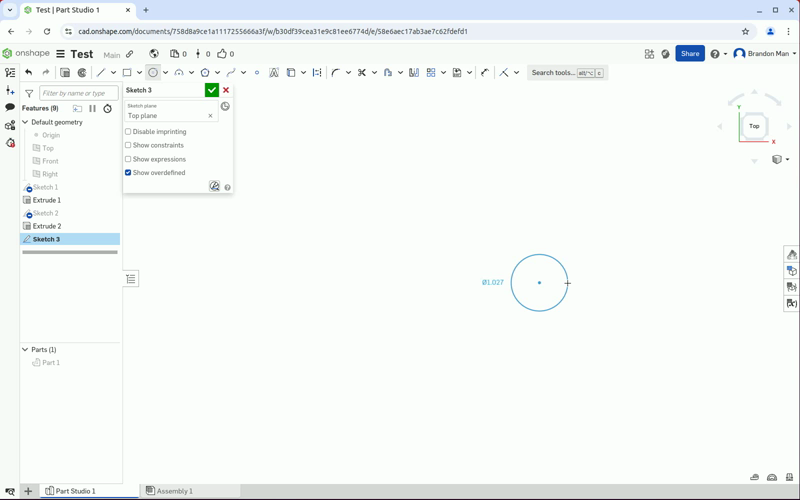
click(567, 282)
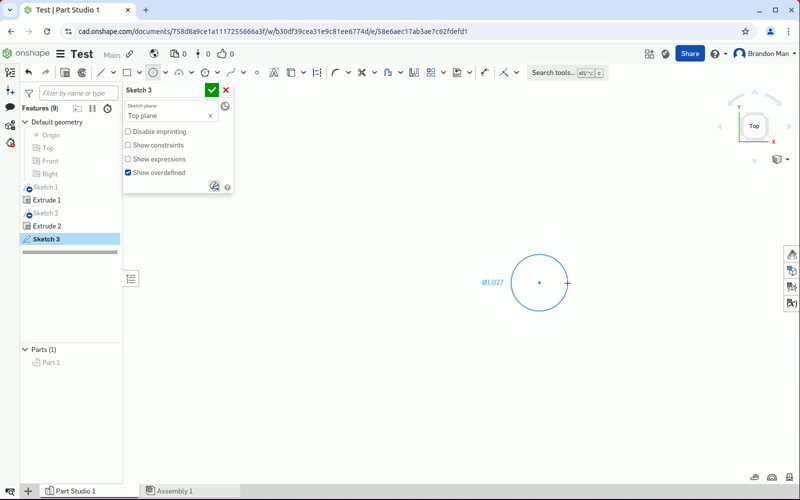
scroll(-6)
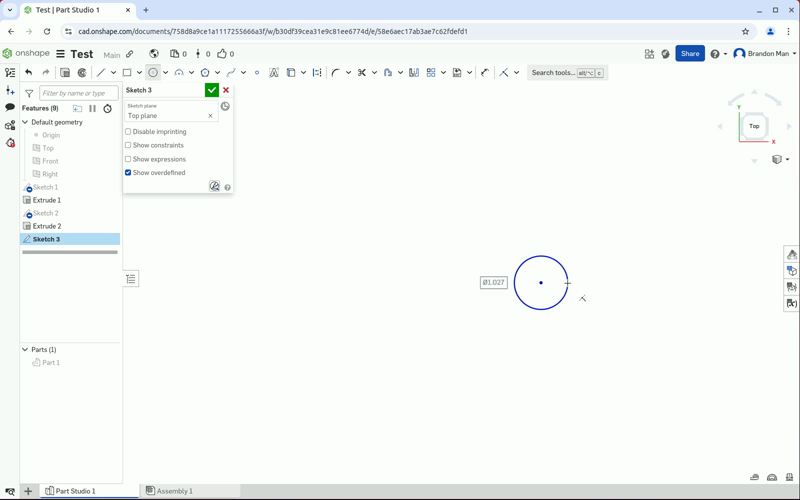
scroll(-6)
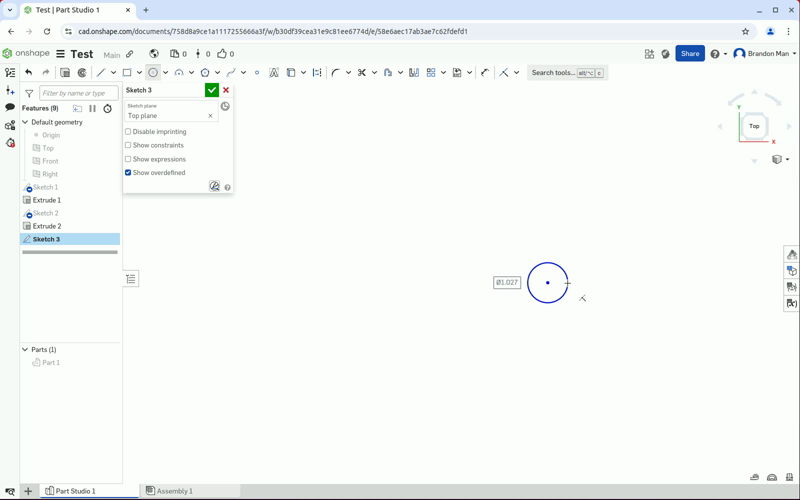
scroll(-6)
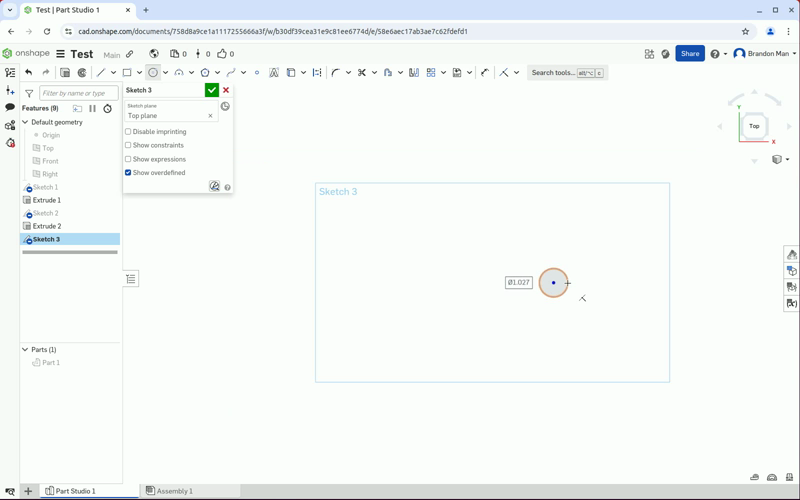
scroll(-6)
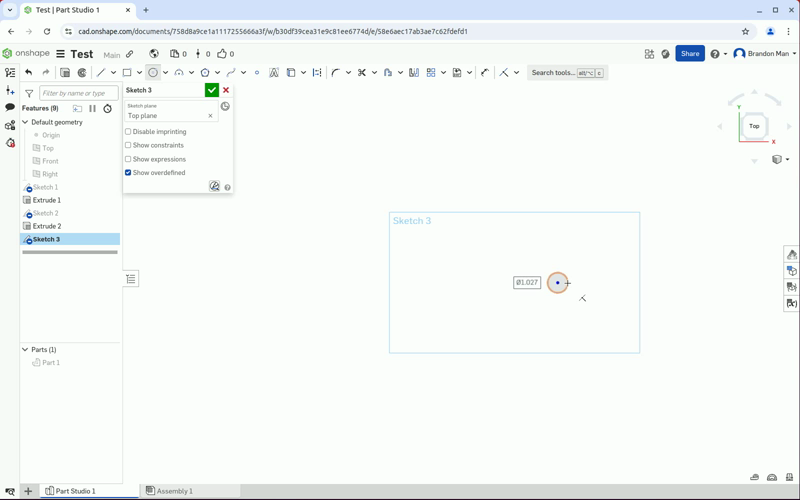
scroll(-6)
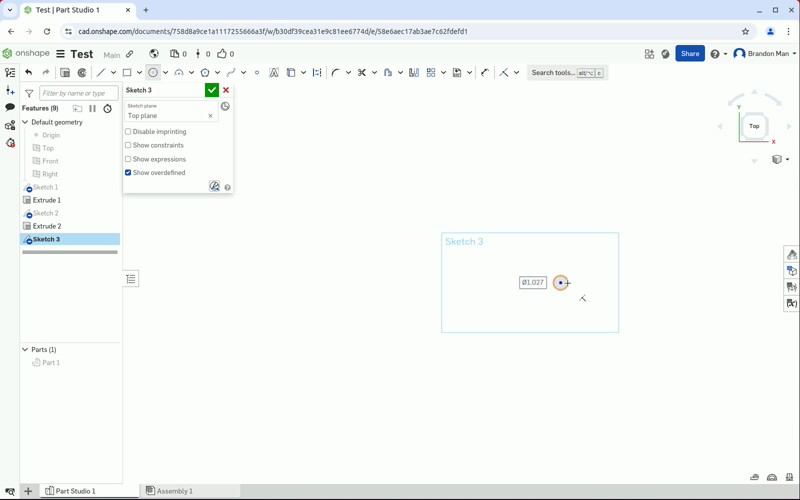
scroll(-6)
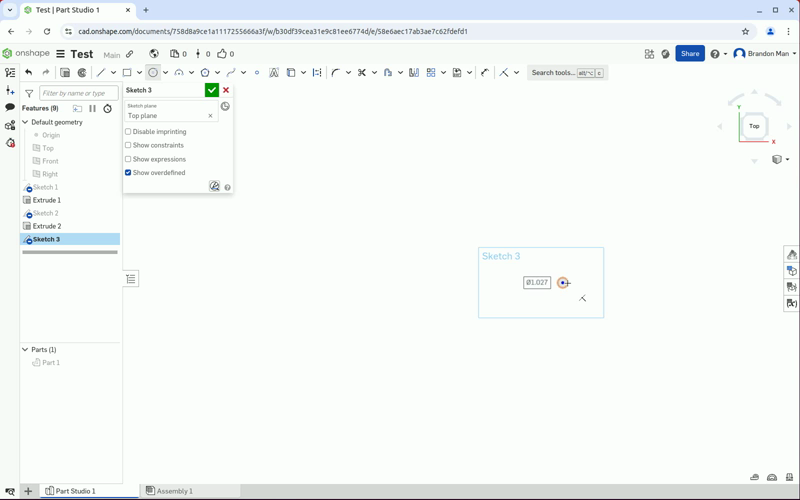
scroll(-6)
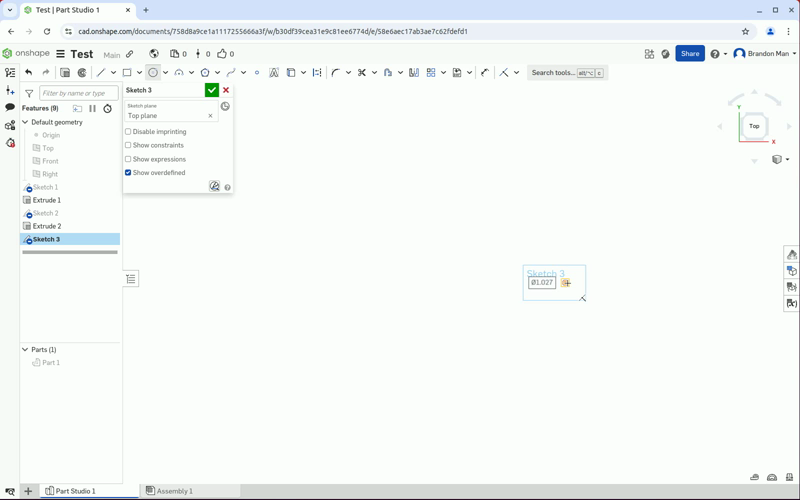
key(esc)
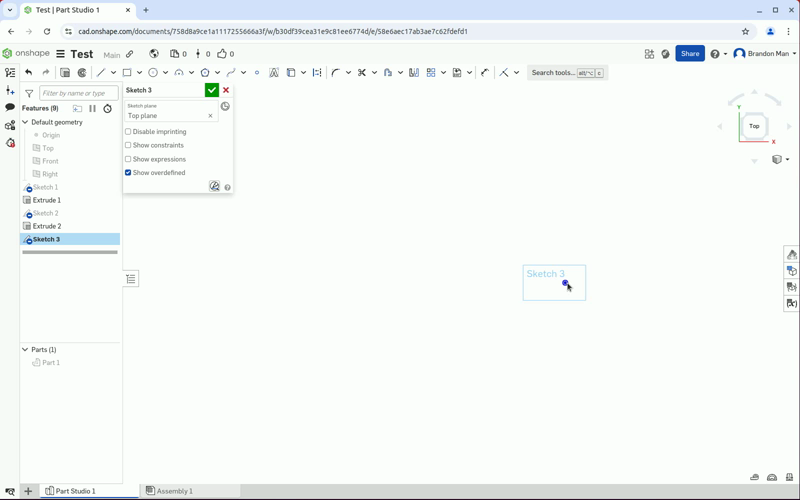
mouse_move(566, 281)
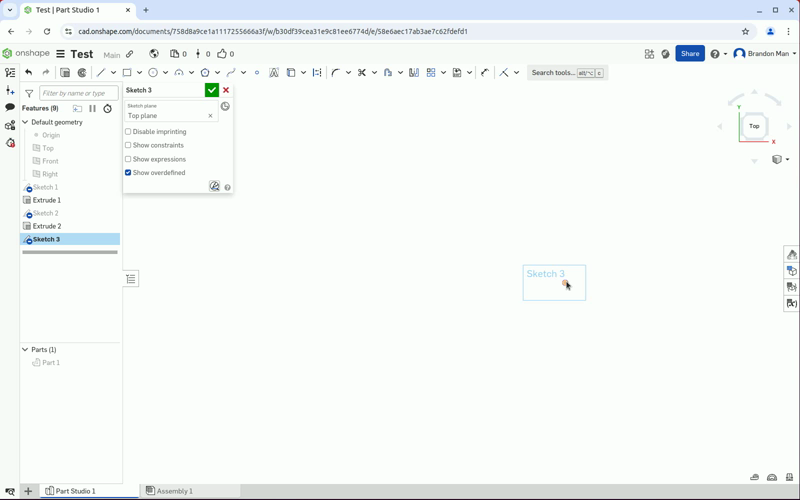
scroll(6)
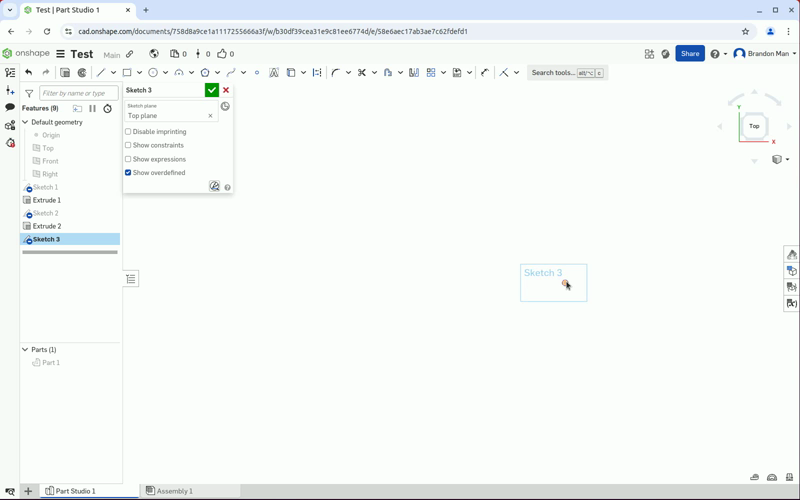
scroll(6)
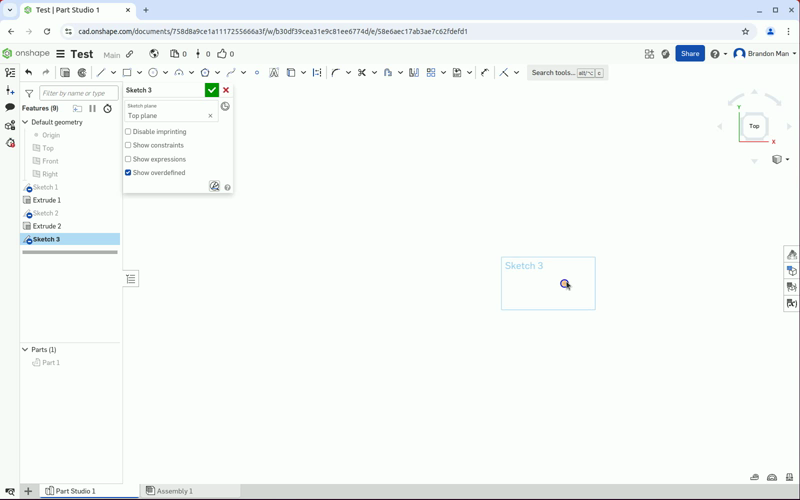
scroll(6)
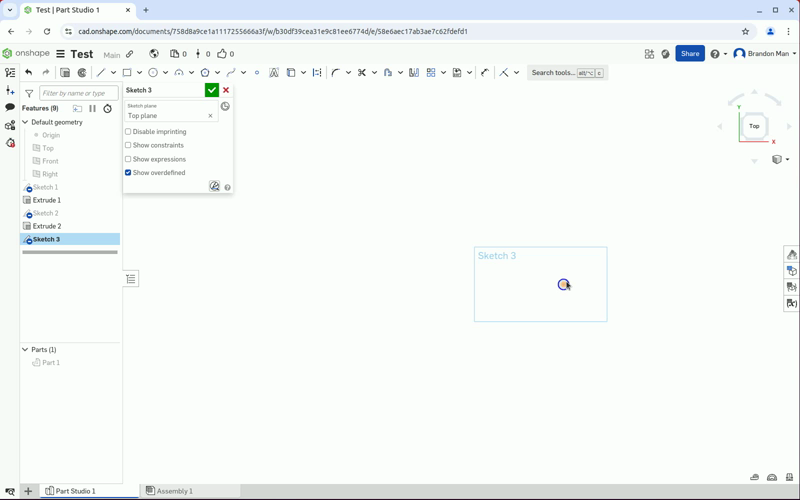
scroll(6)
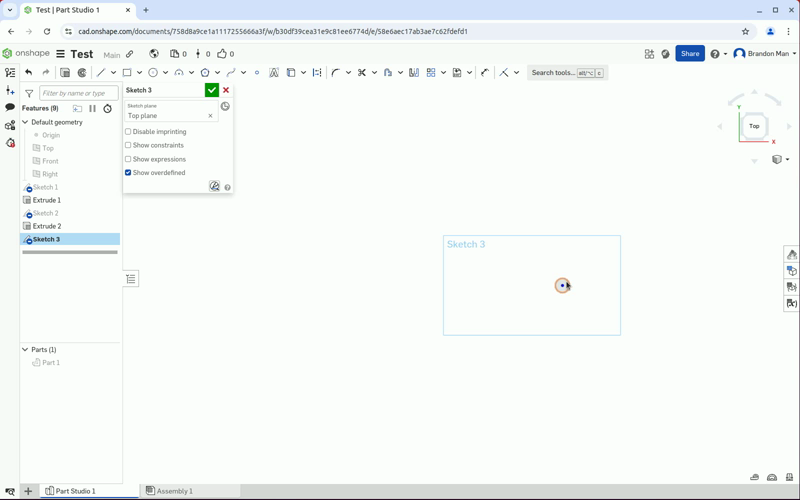
scroll(6)
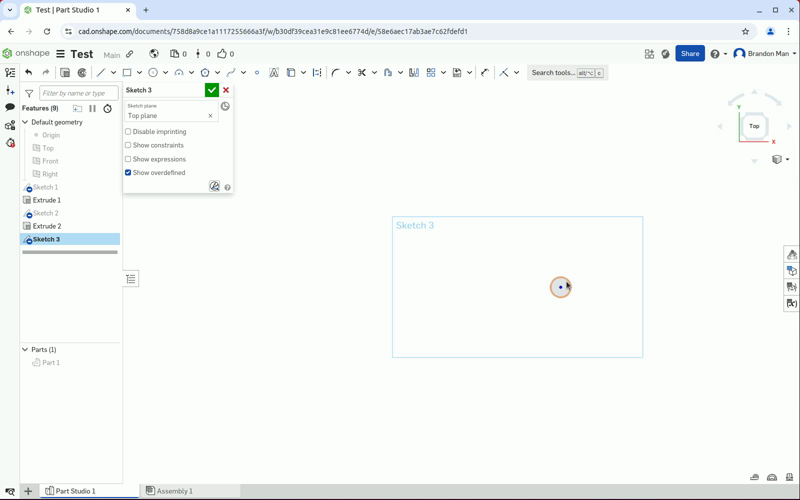
scroll(6)
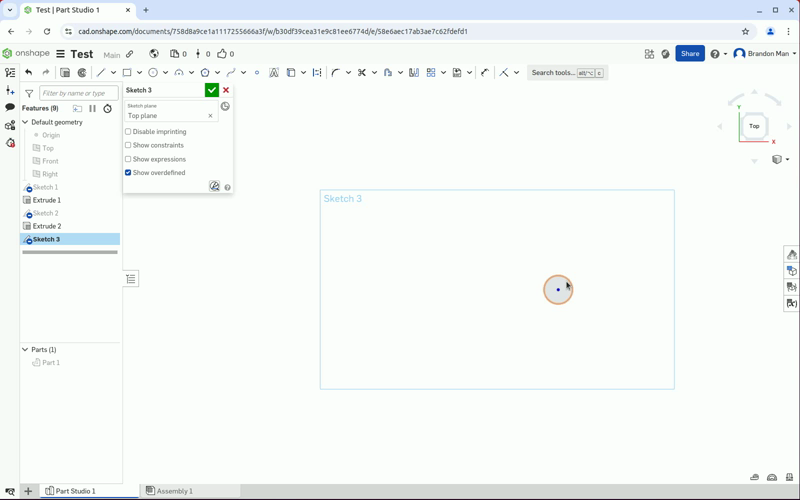
scroll(6)
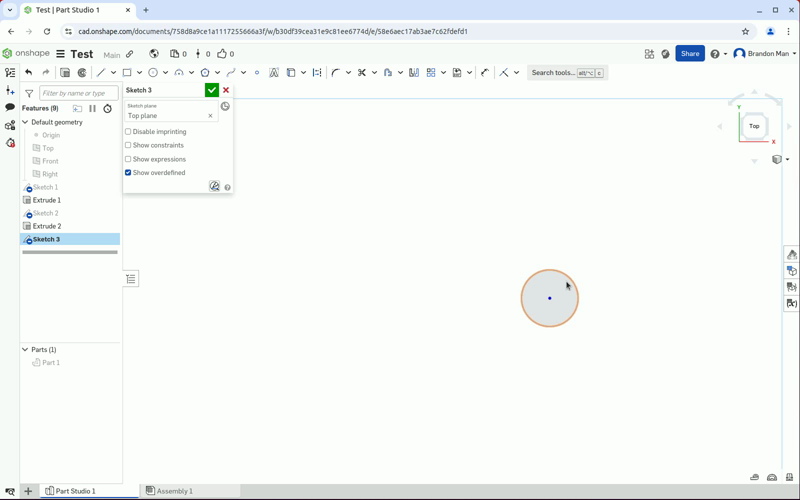
click(566, 281)
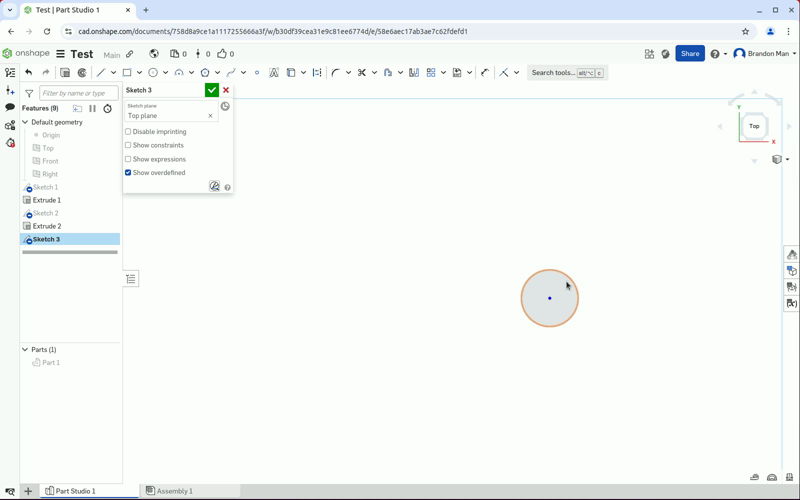
scroll(-6)
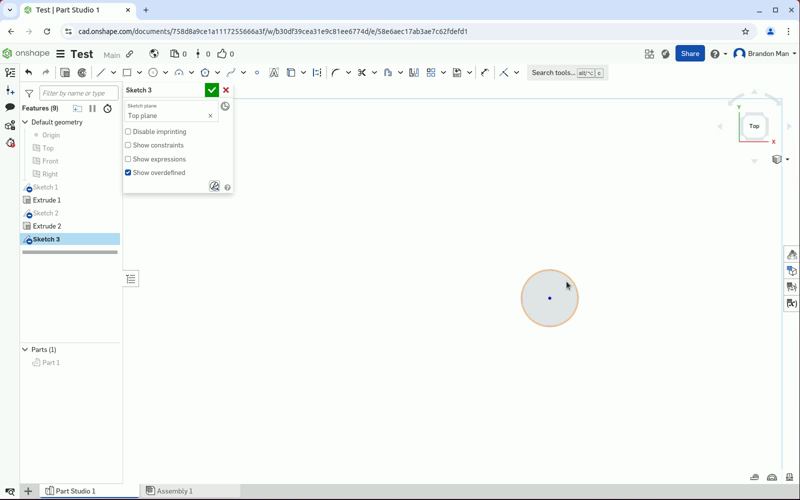
scroll(-6)
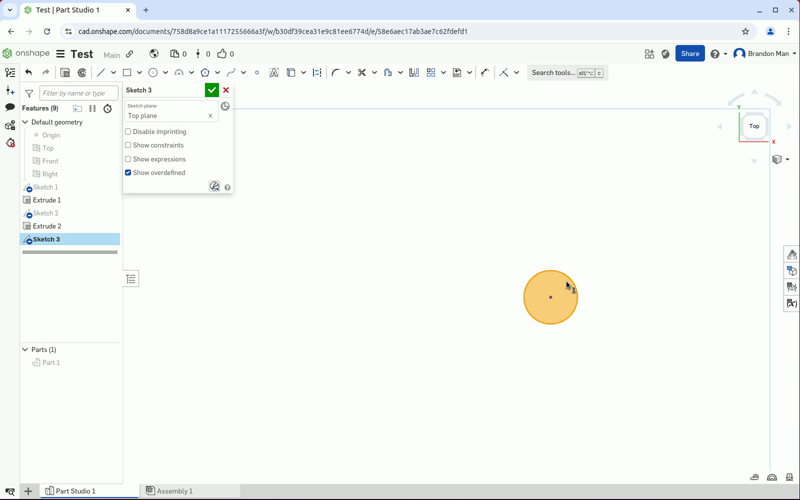
scroll(-6)
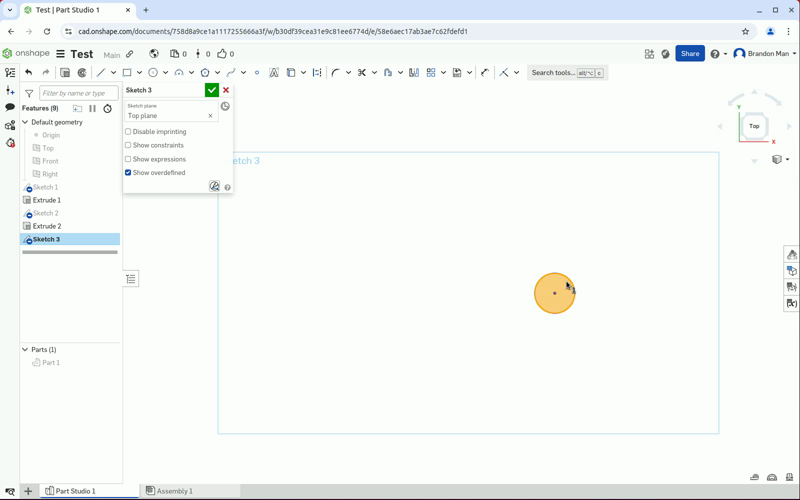
scroll(-6)
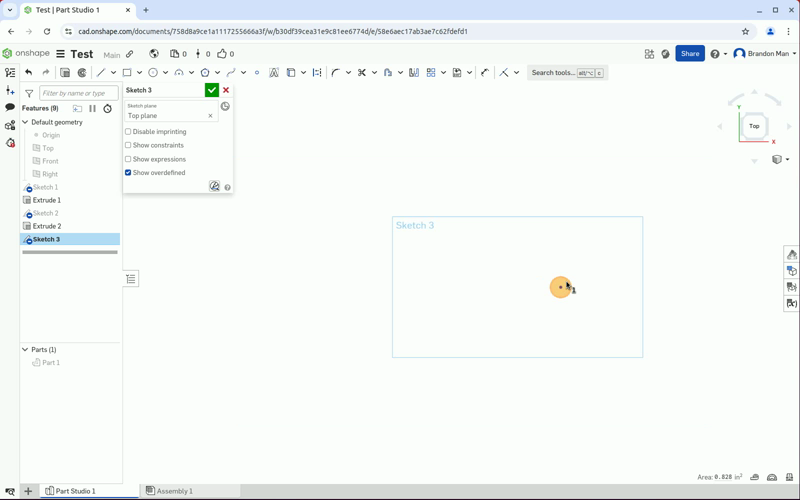
scroll(-6)
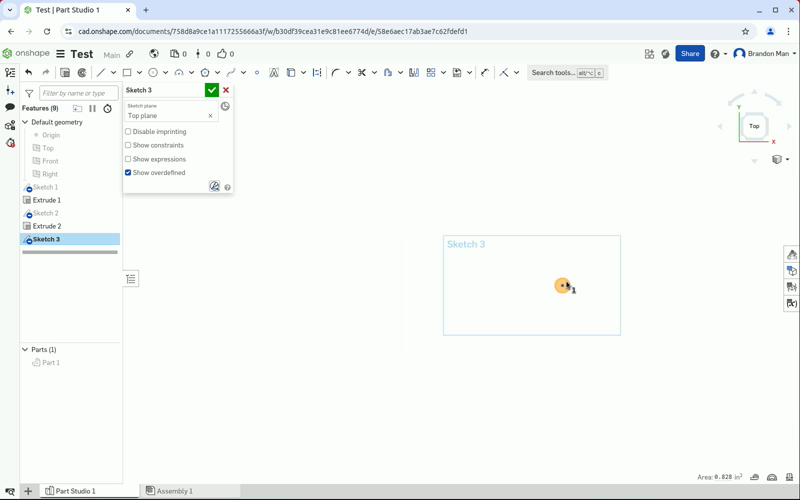
scroll(-6)
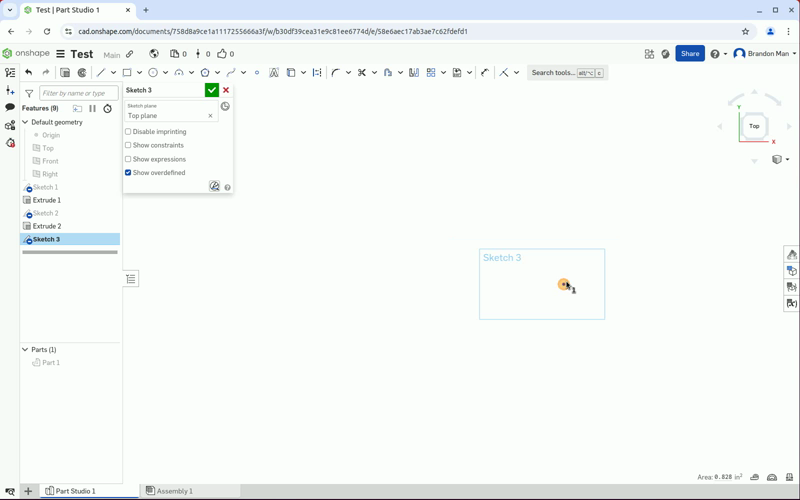
scroll(-6)
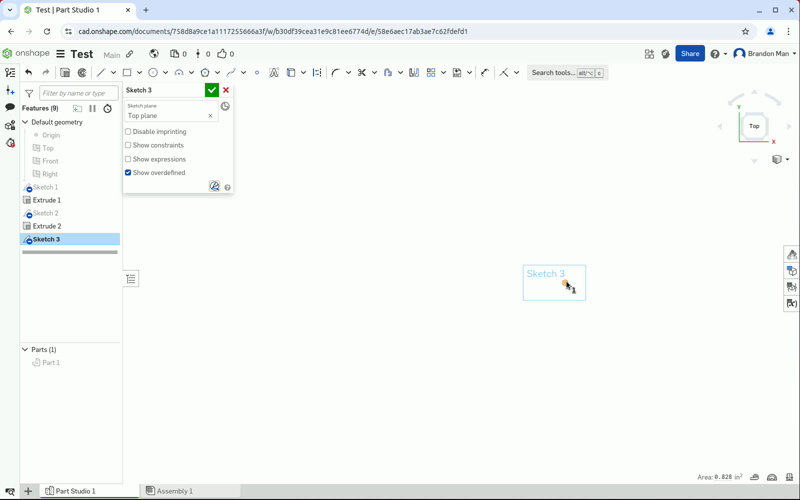
mouse_move(73, 352)
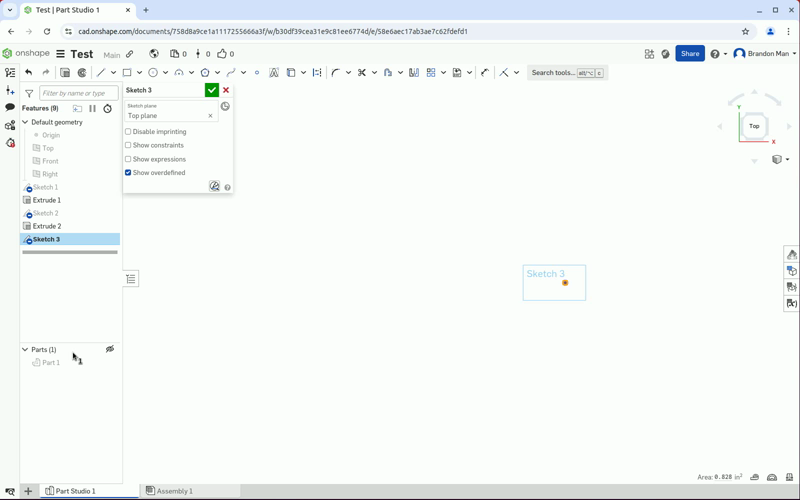
key(shift+y)
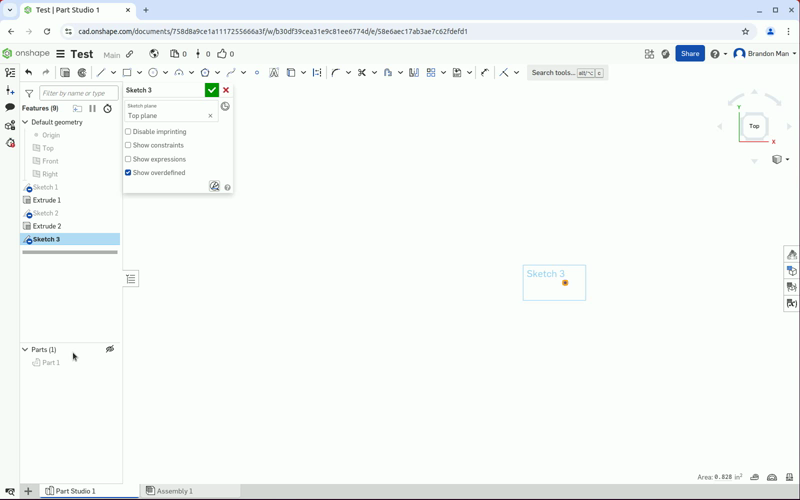
key(shift+e)
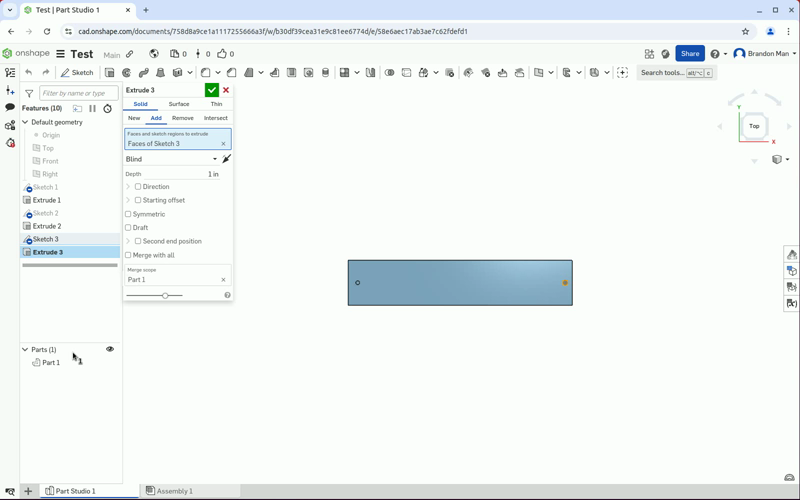
mouse_move(143, 106)
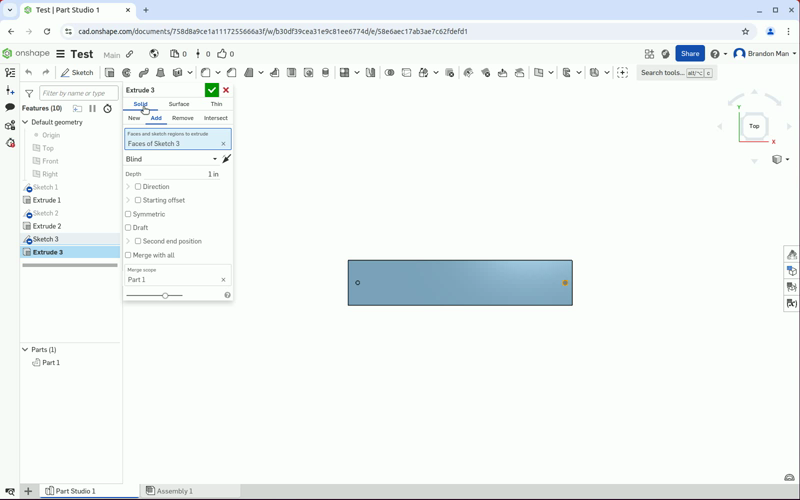
click(143, 106)
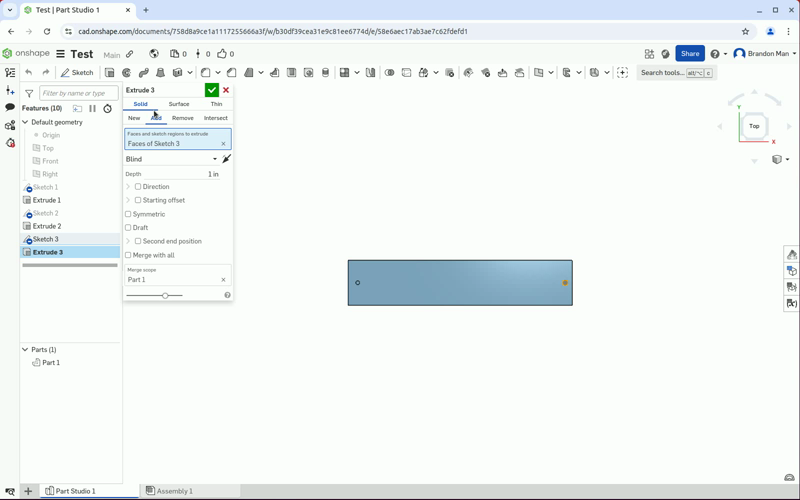
mouse_move(186, 120)
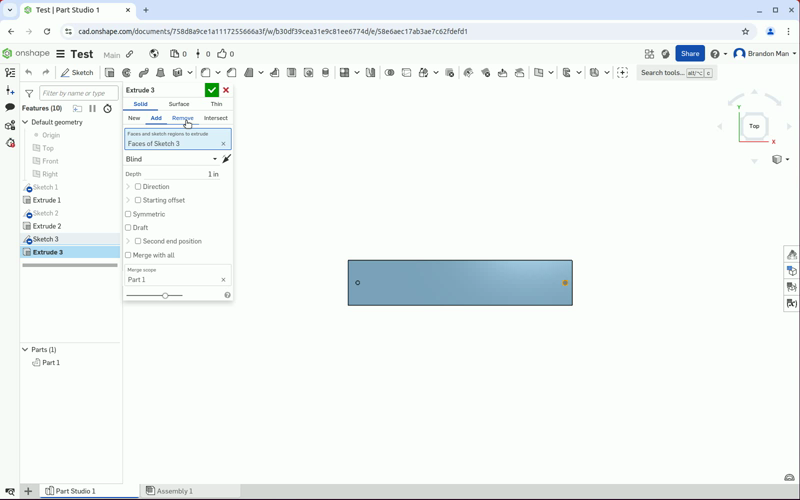
click(186, 120)
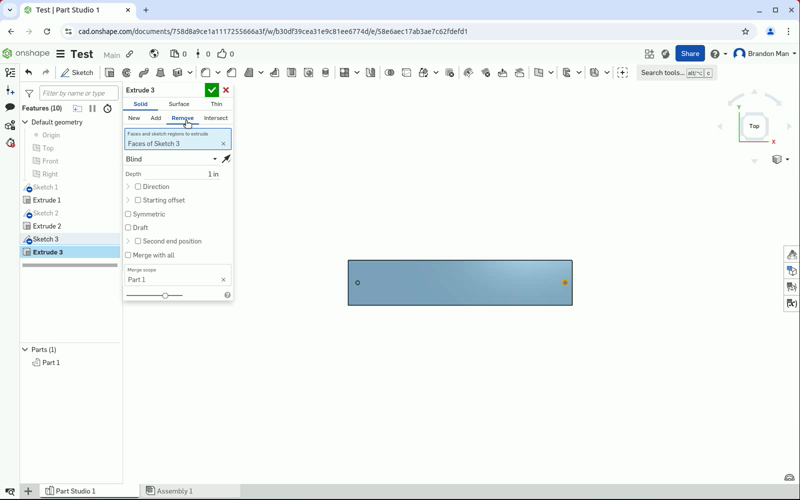
key(tab, 4)
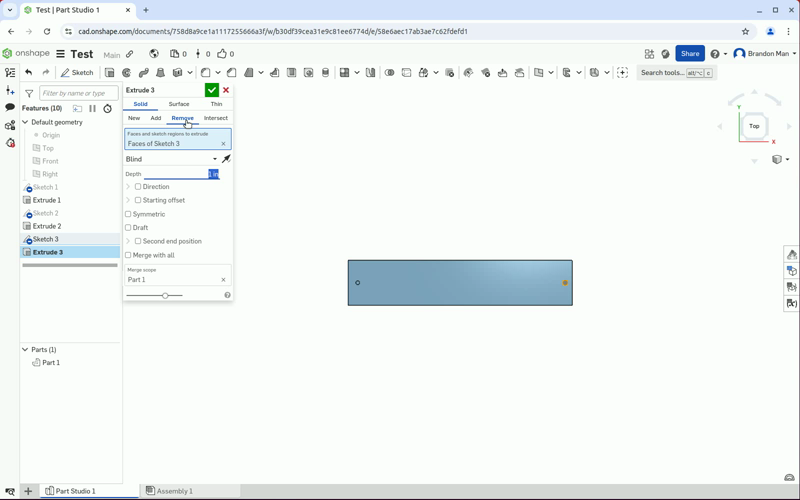
text(3.37)
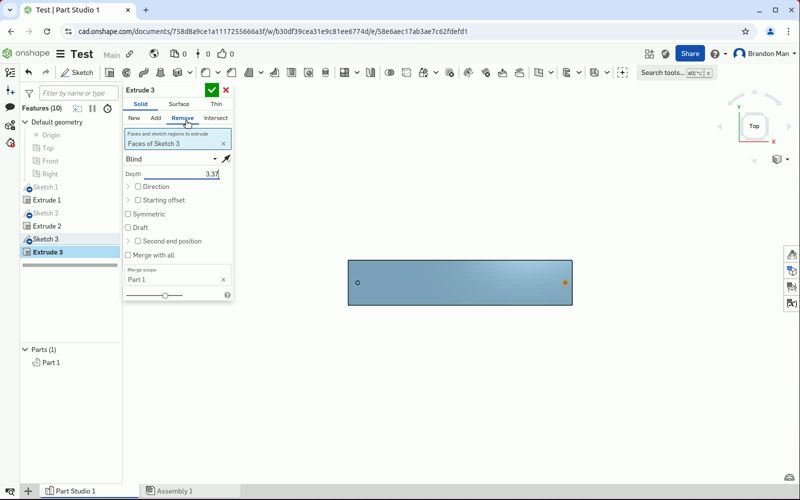
key(tab, 6)
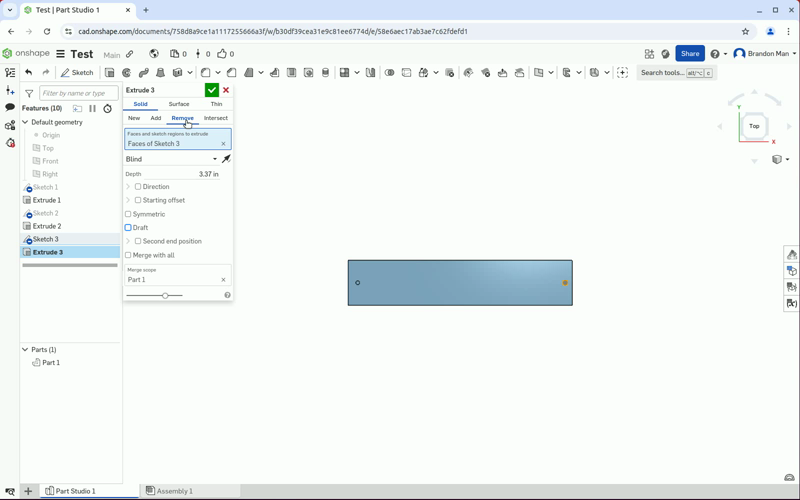
key(space)
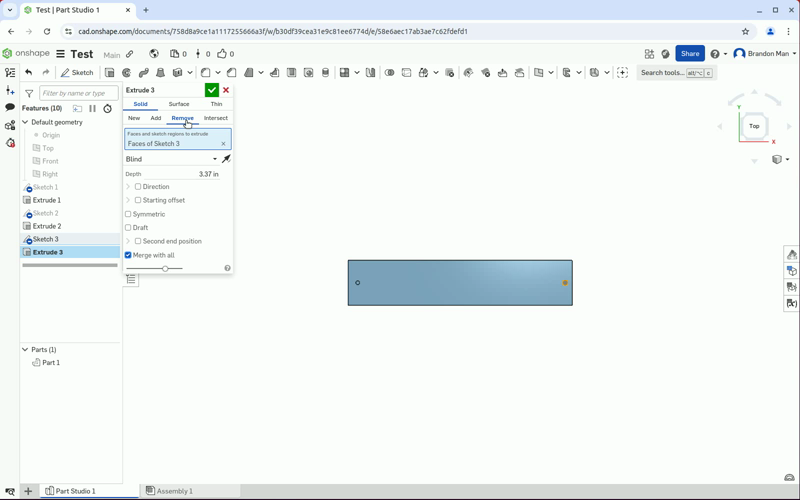
key(enter)
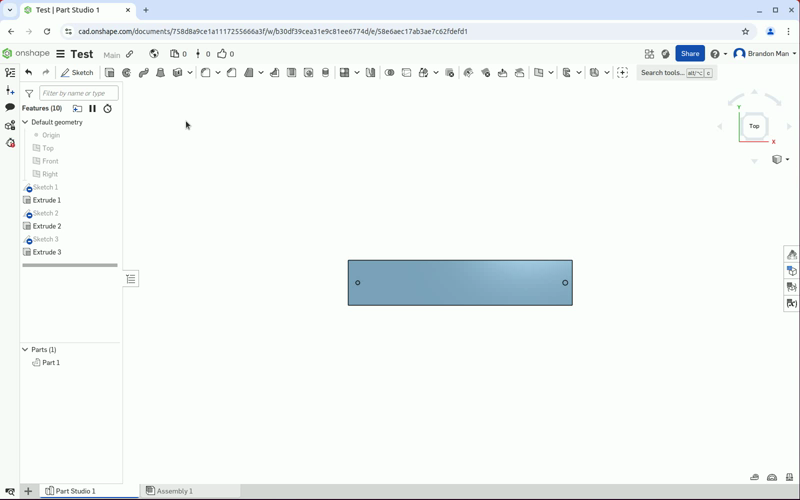
key(shift+h)
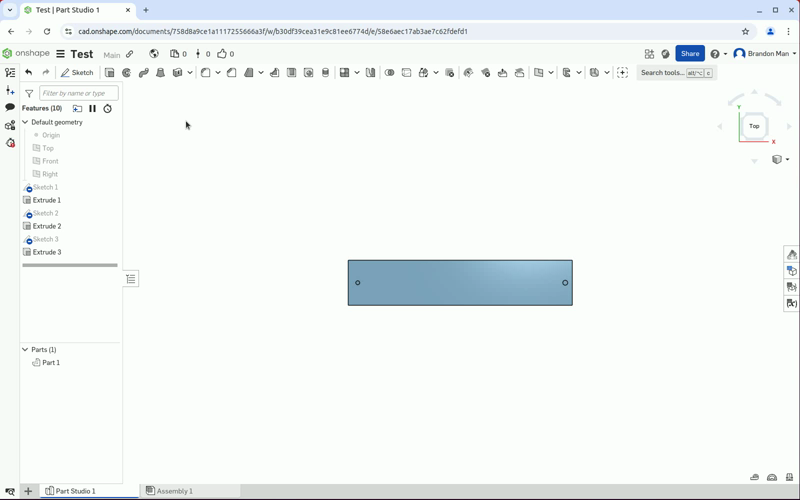
key(shift+h)
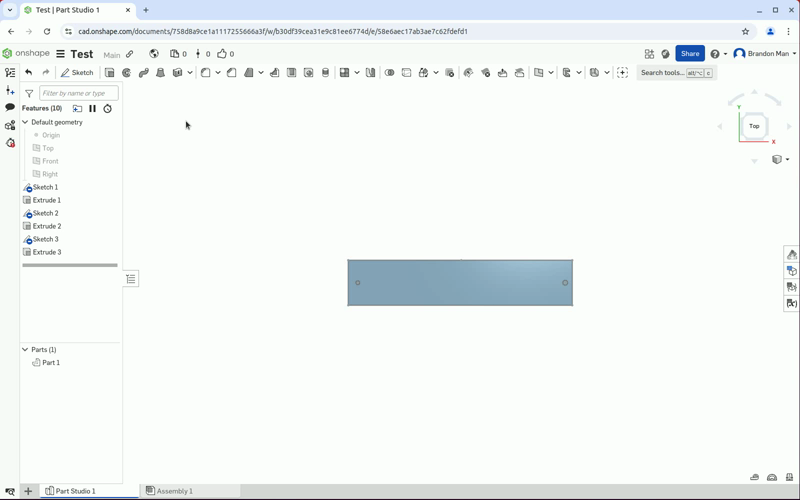
key(shift+7)
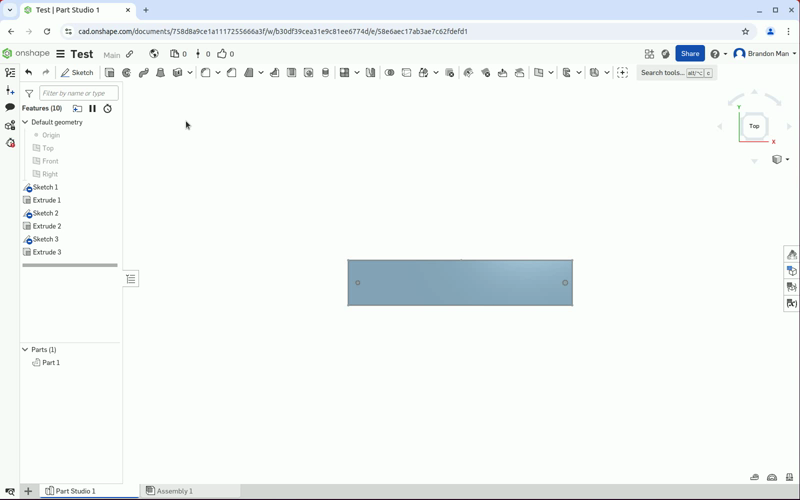
key(up, 3)
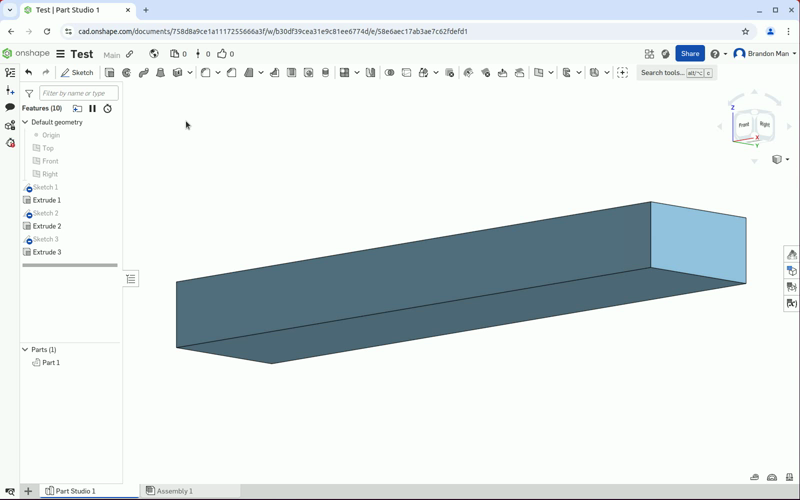
key(left, 3)
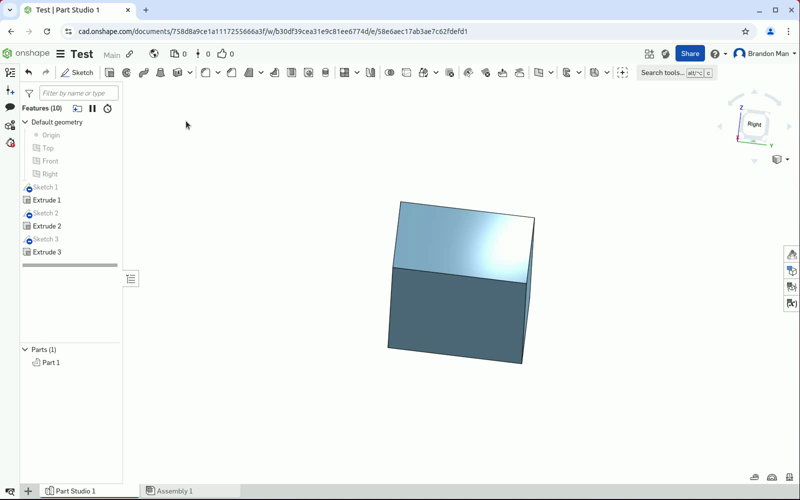
key(right, 3)
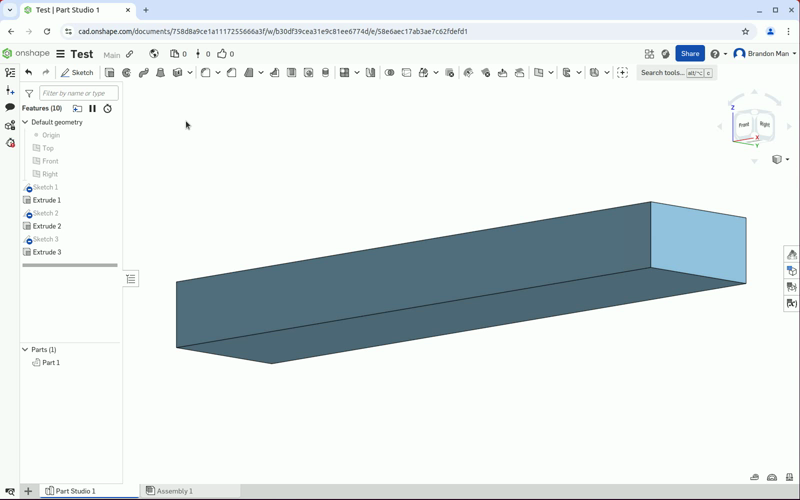
key(down, 3)
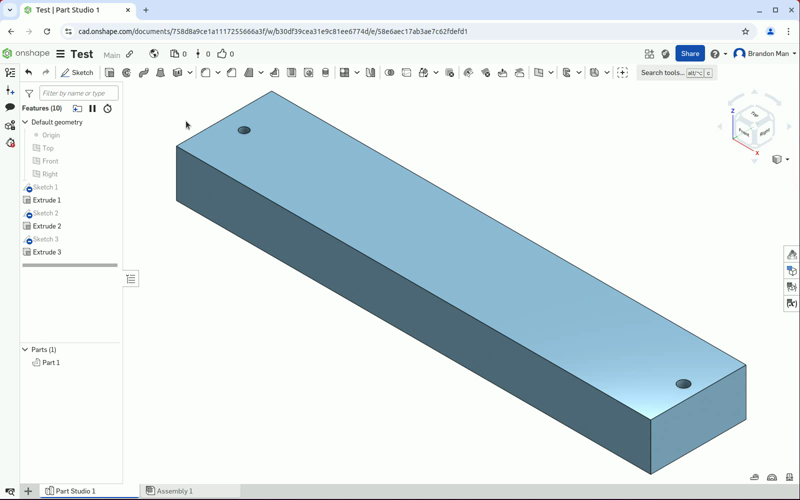
mouse_move(73, 189)
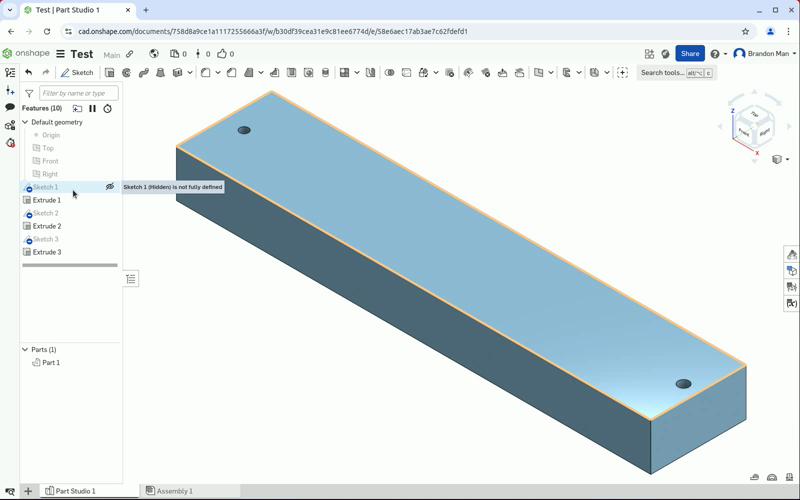
click(73, 189)